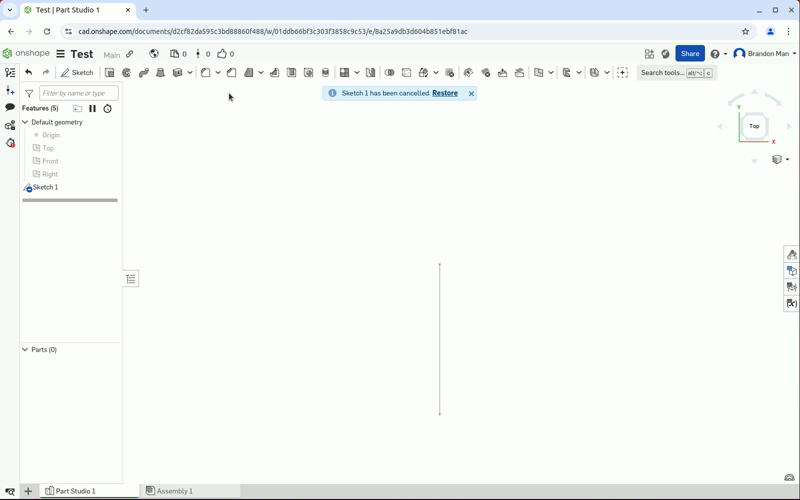
key(shift+h)
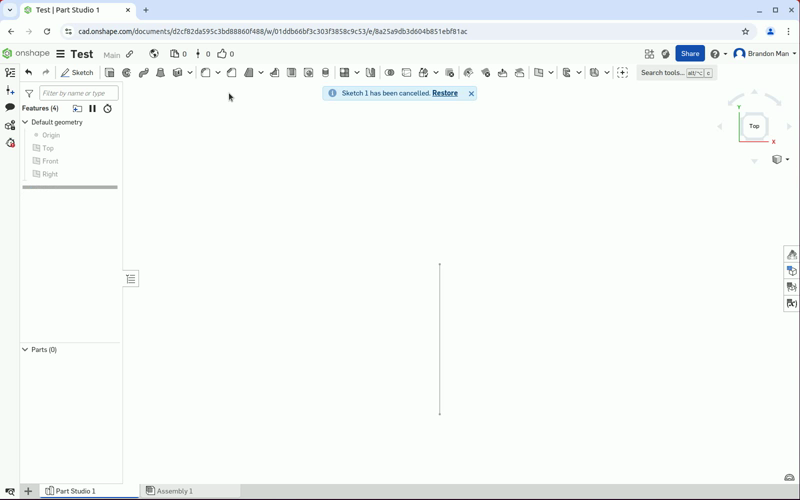
key(shift+s)
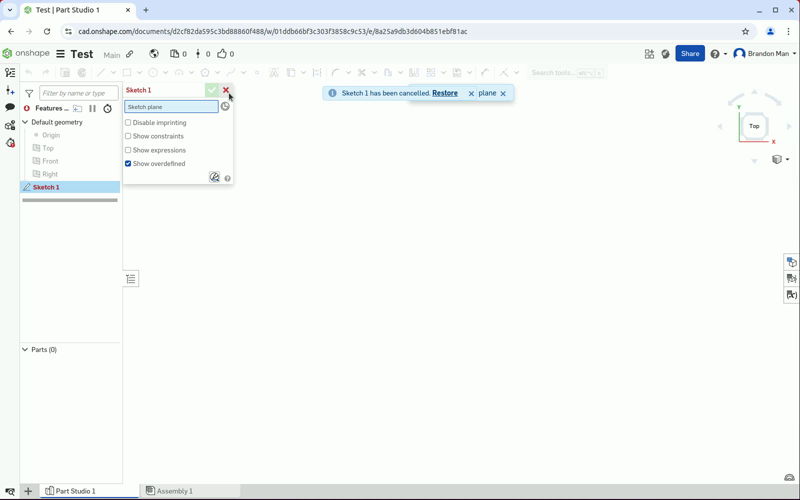
mouse_move(73, 150)
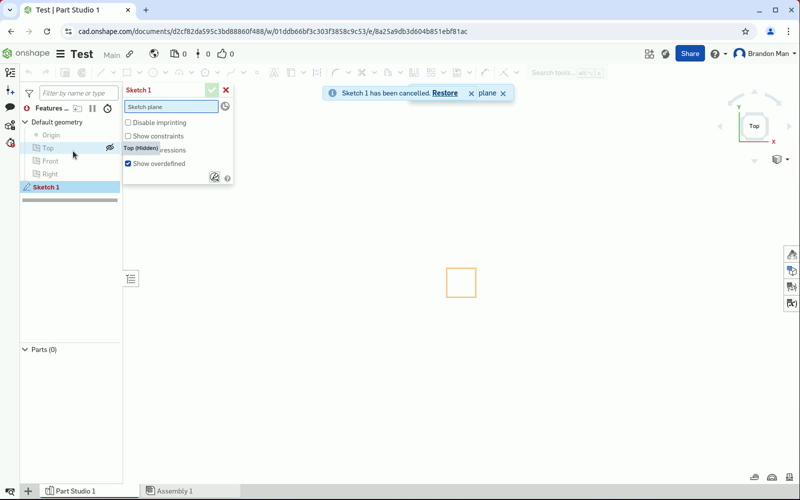
click(73, 150)
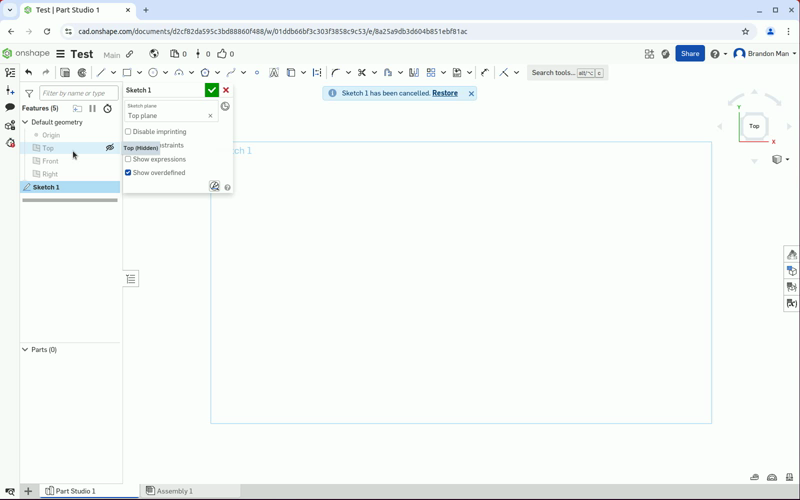
mouse_move(73, 352)
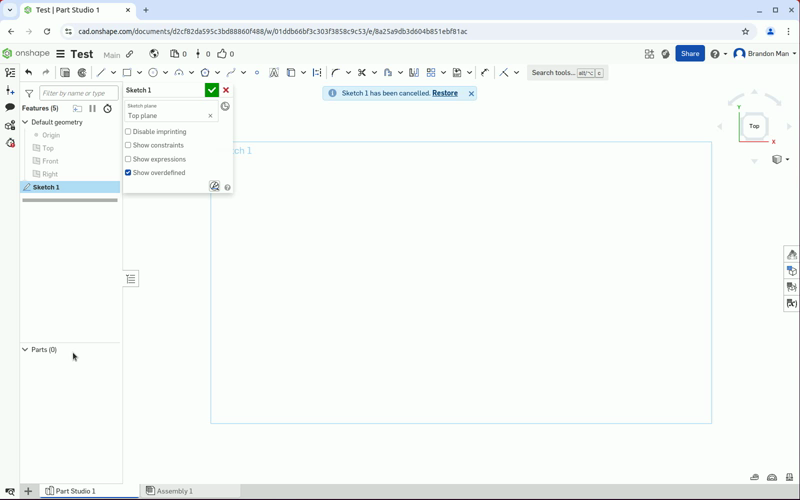
key(y)
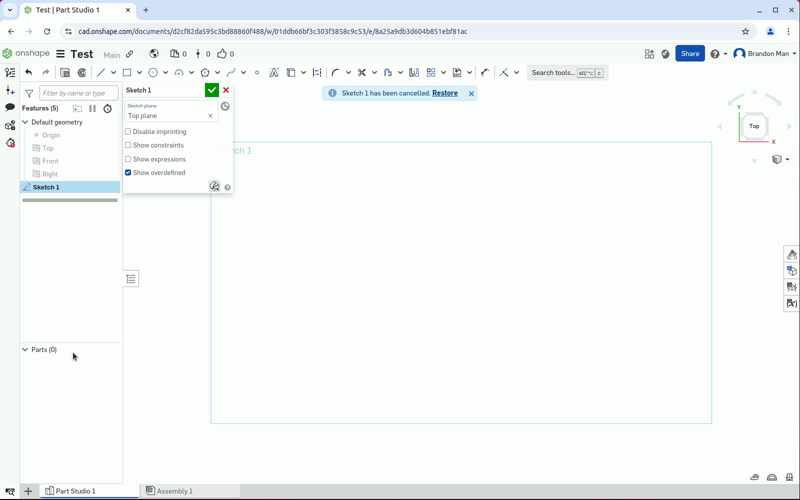
key(l)
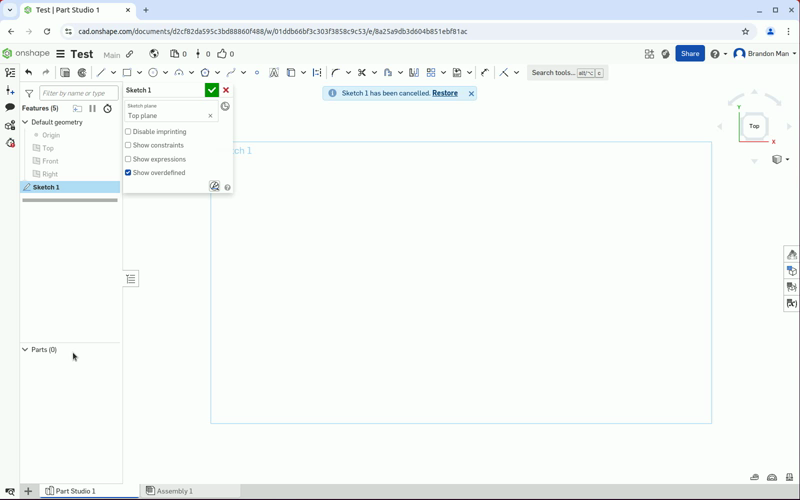
key_down(shift)
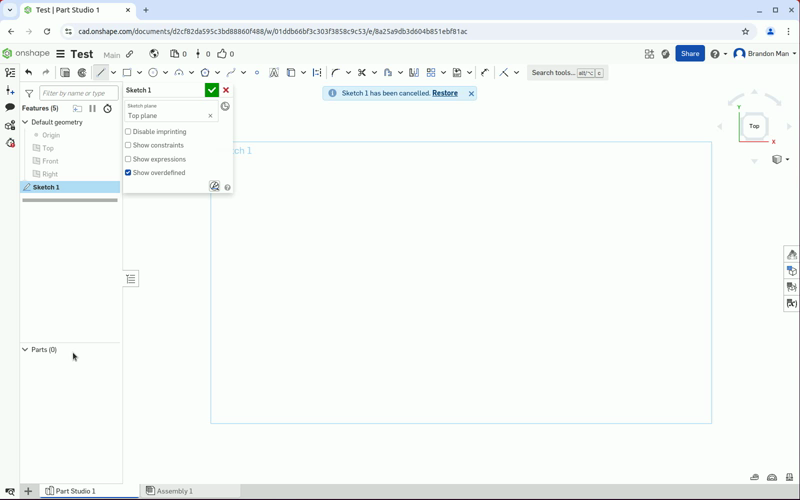
mouse_move(416, 316)
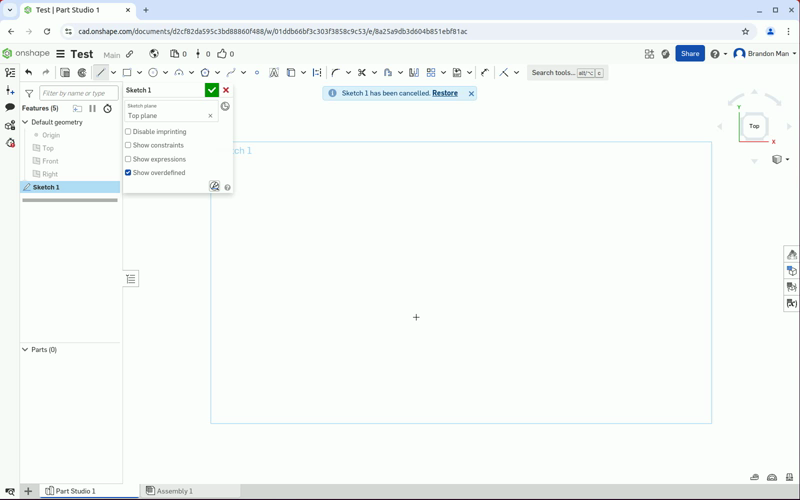
click(416, 316)
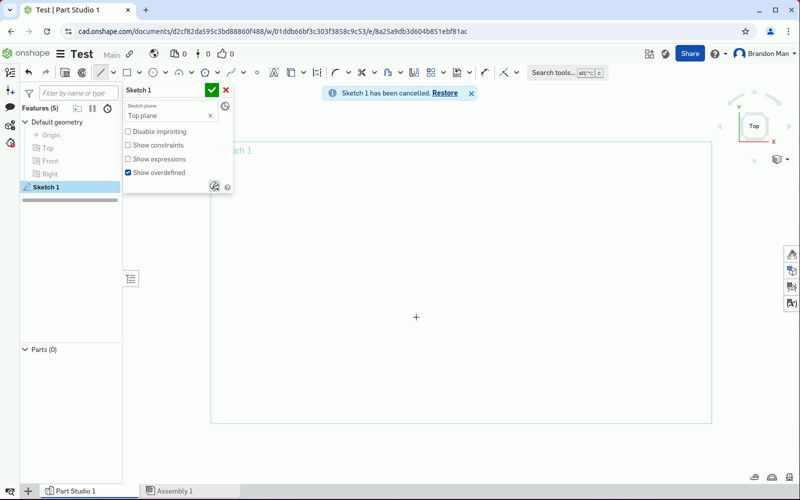
key_up(shift)
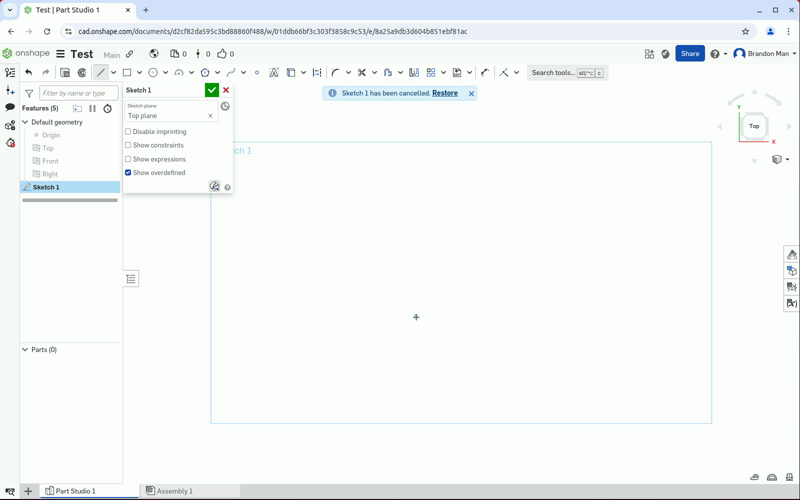
key_down(shift)
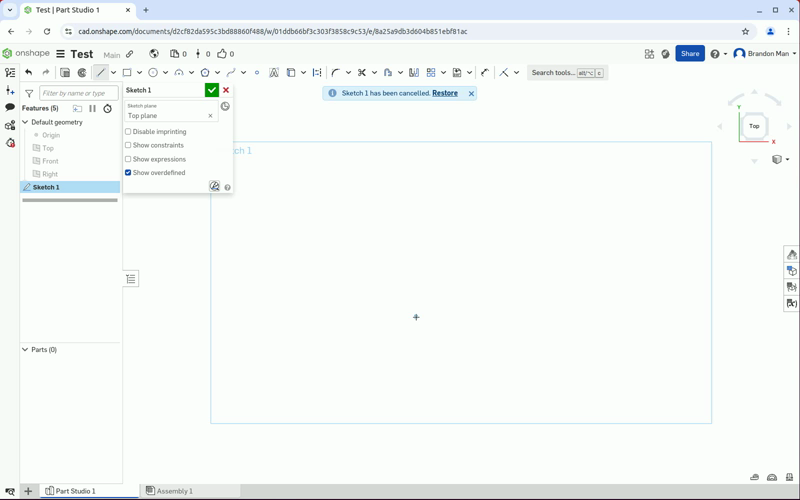
mouse_move(506, 316)
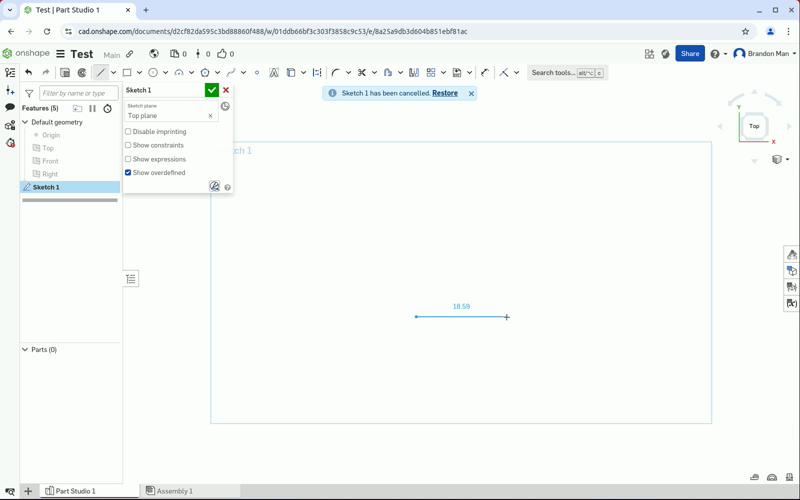
click(506, 316)
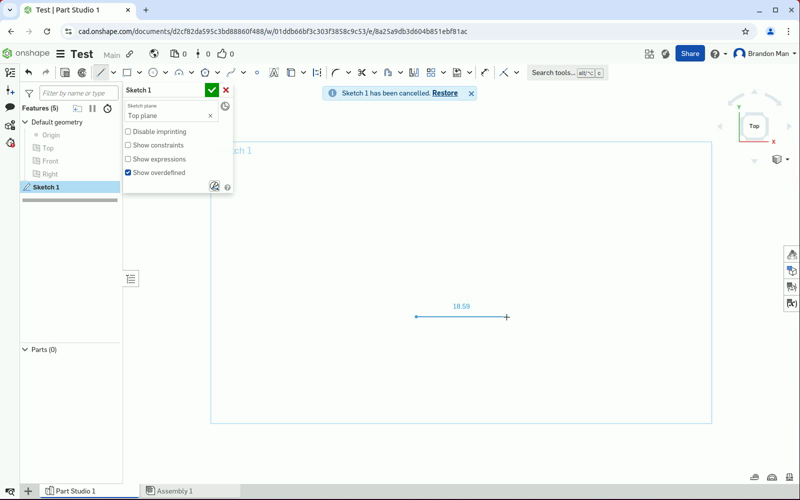
key_up(shift)
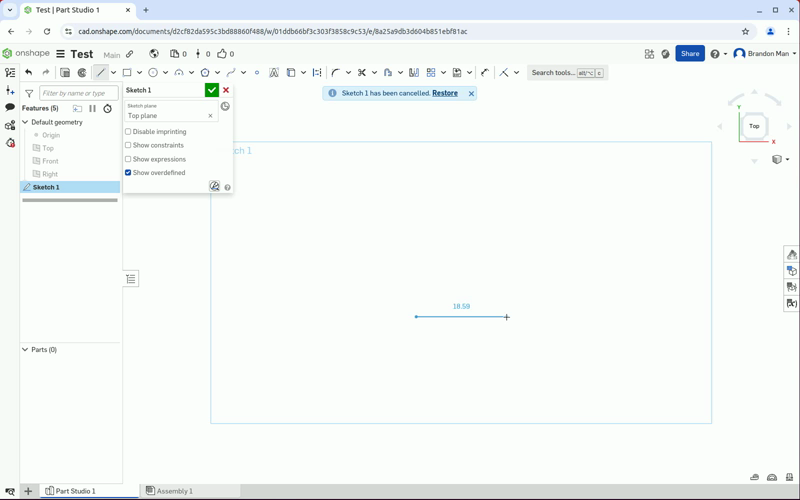
key_down(shift)
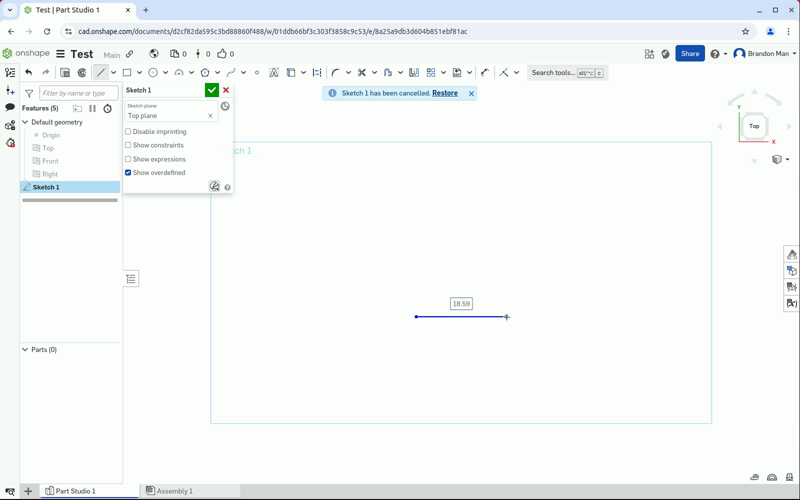
mouse_move(506, 249)
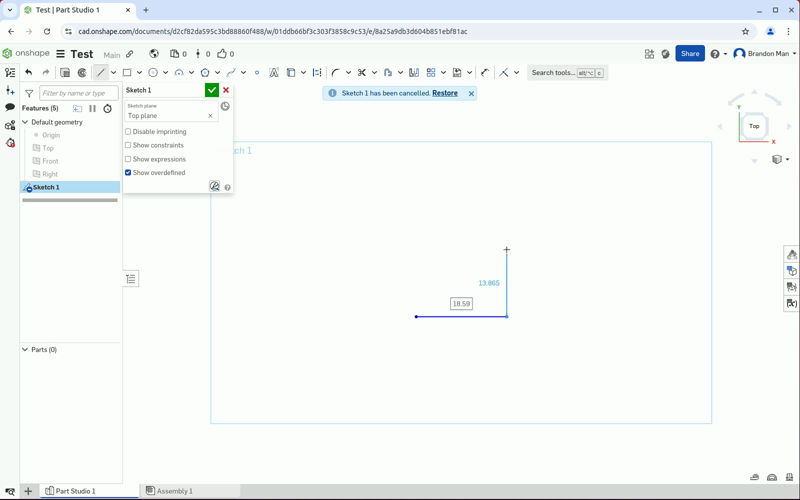
click(506, 249)
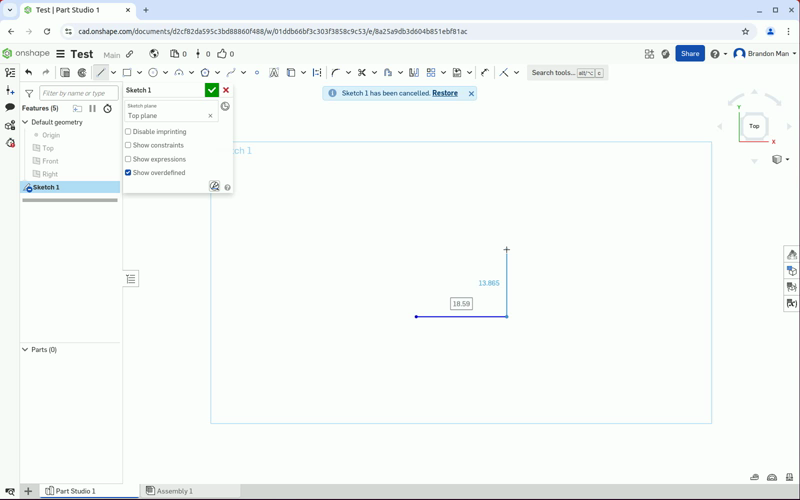
key_up(shift)
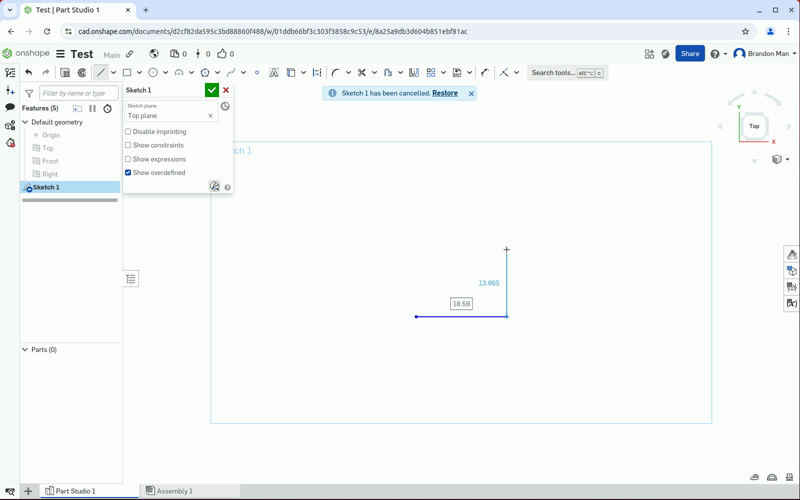
key_down(shift)
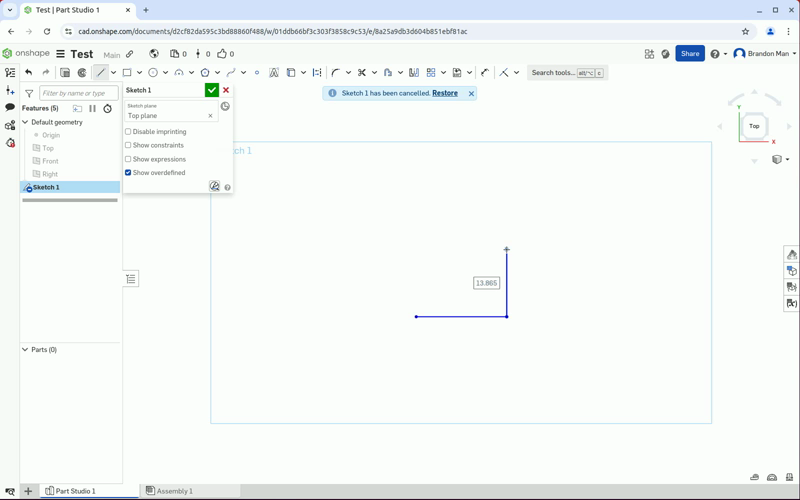
mouse_move(416, 249)
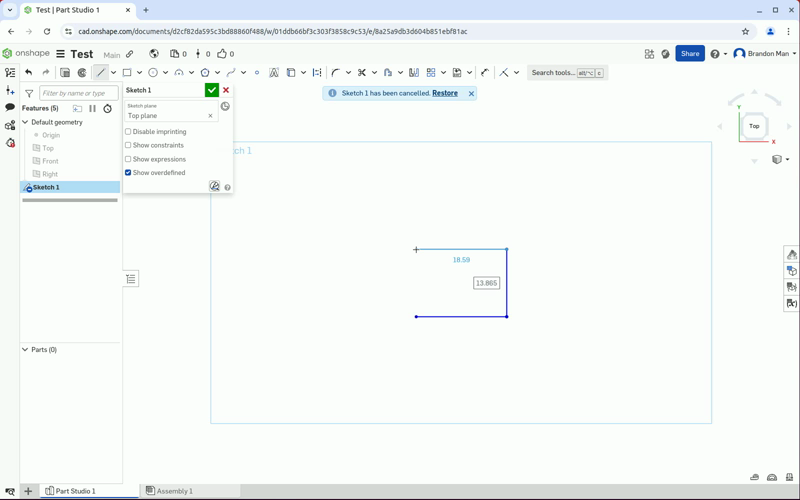
click(416, 249)
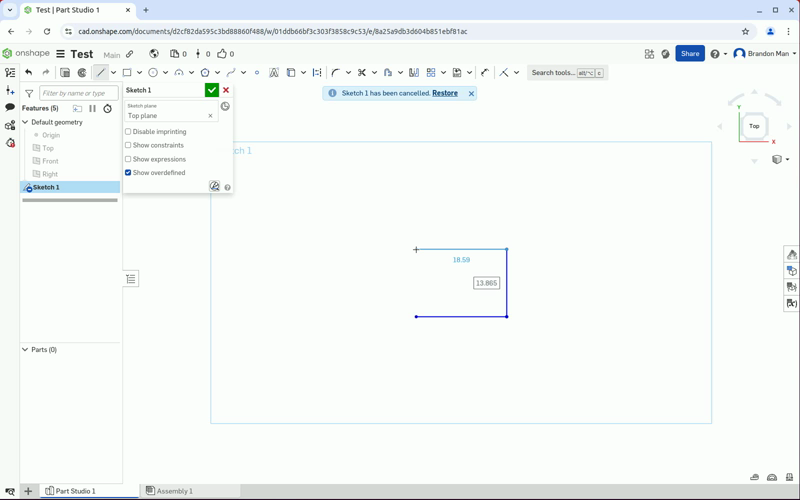
key_up(shift)
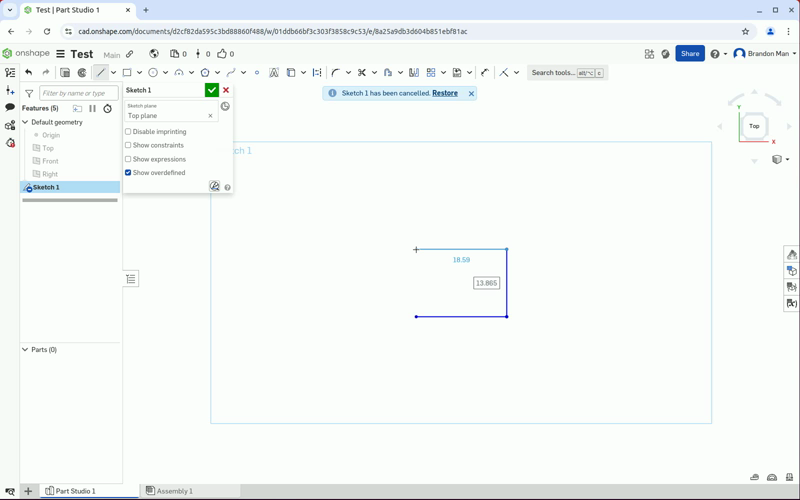
key_down(shift)
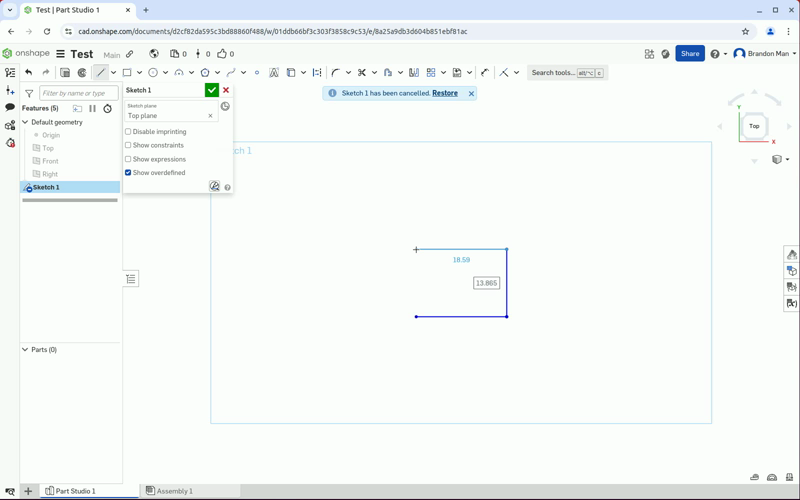
mouse_move(416, 316)
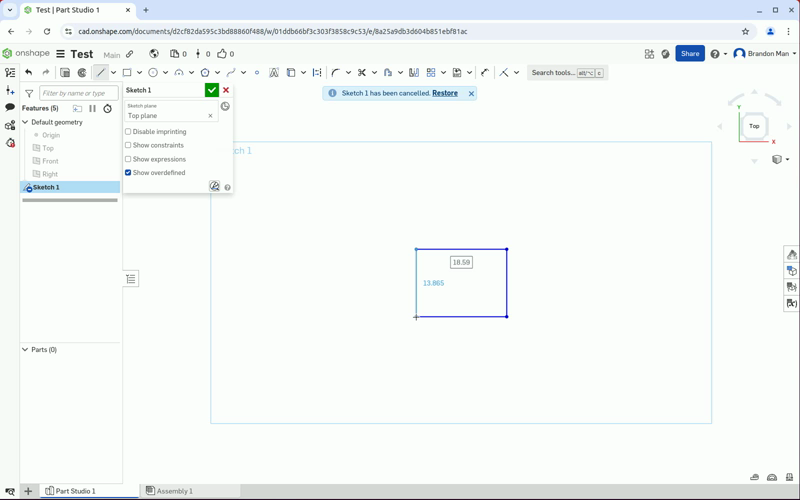
key_up(shift)
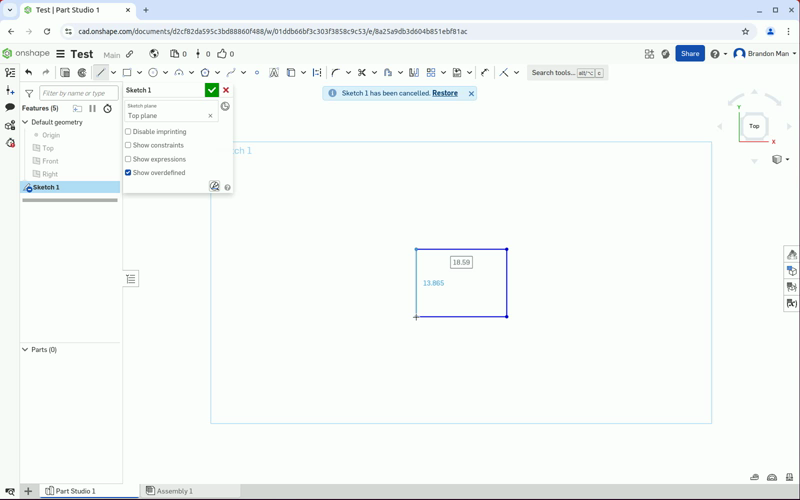
click(416, 316)
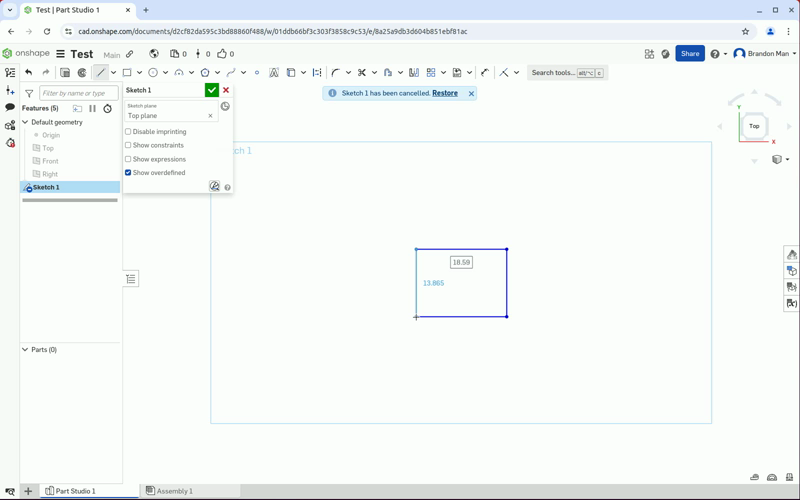
key(esc)
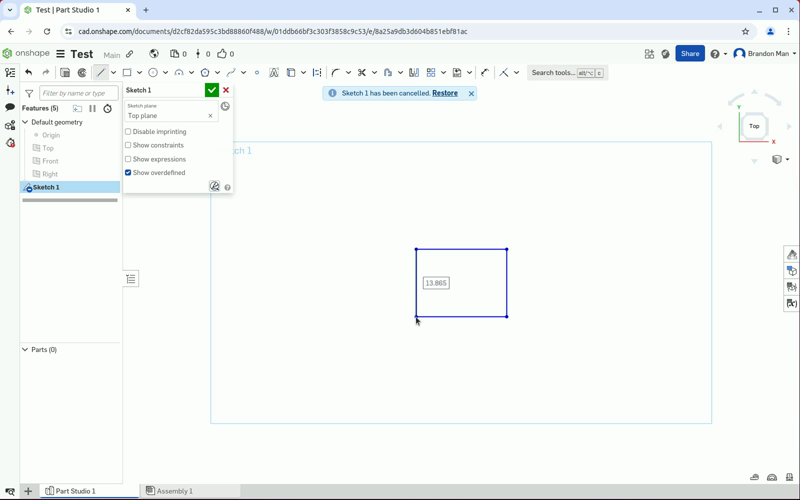
mouse_move(440, 309)
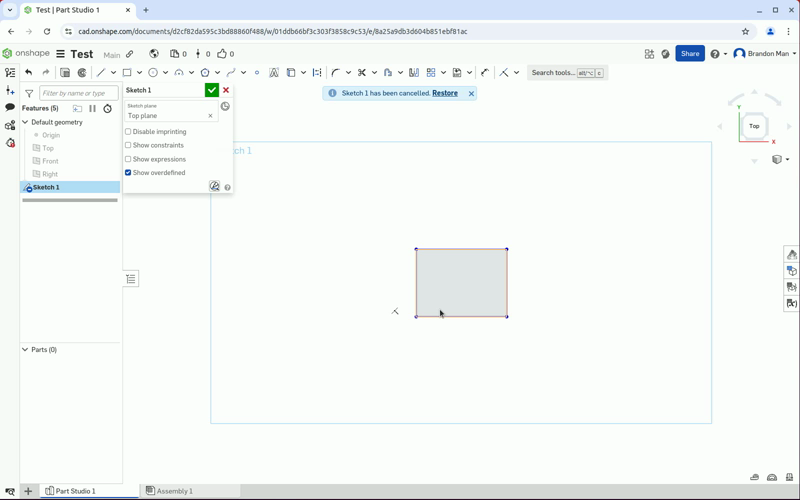
click(440, 309)
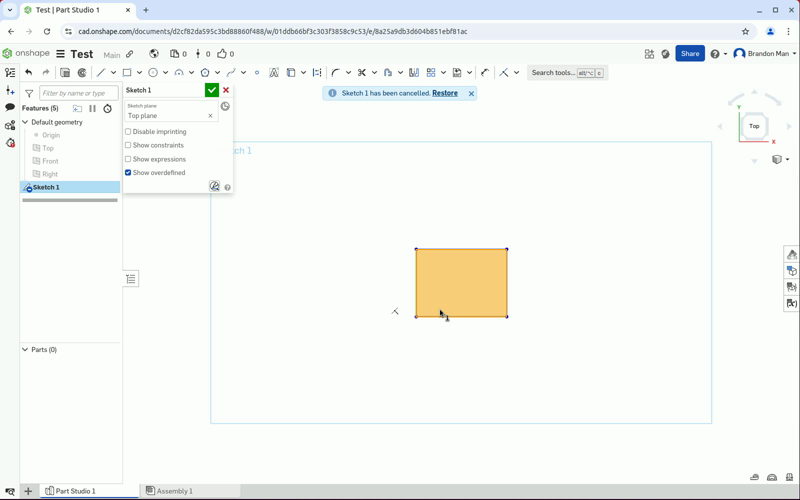
mouse_move(73, 352)
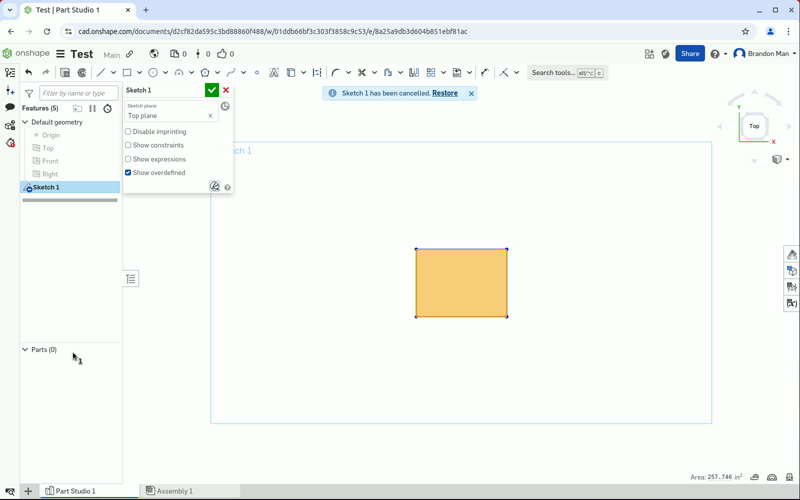
key(shift+y)
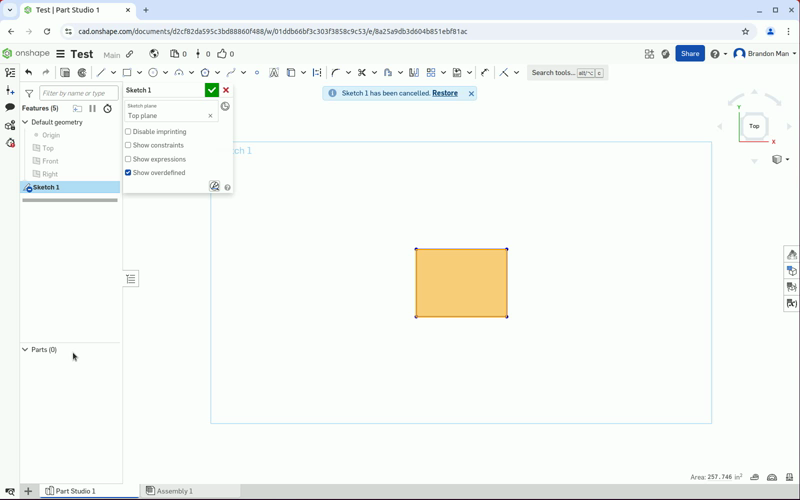
key(shift+e)
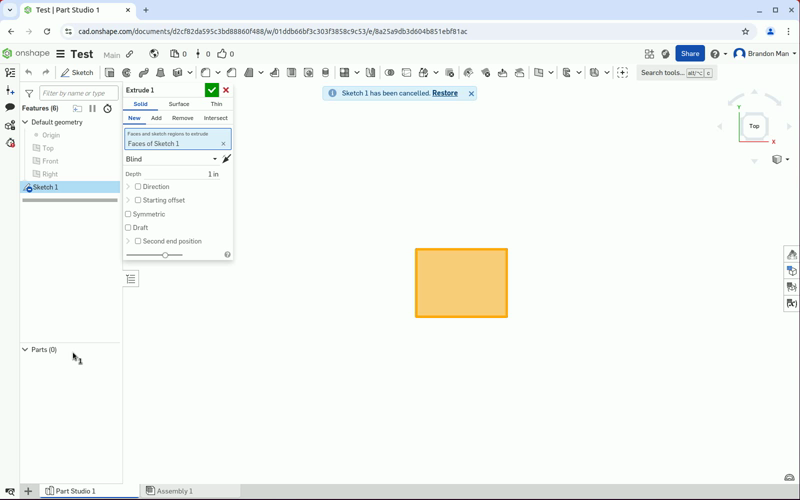
mouse_move(143, 106)
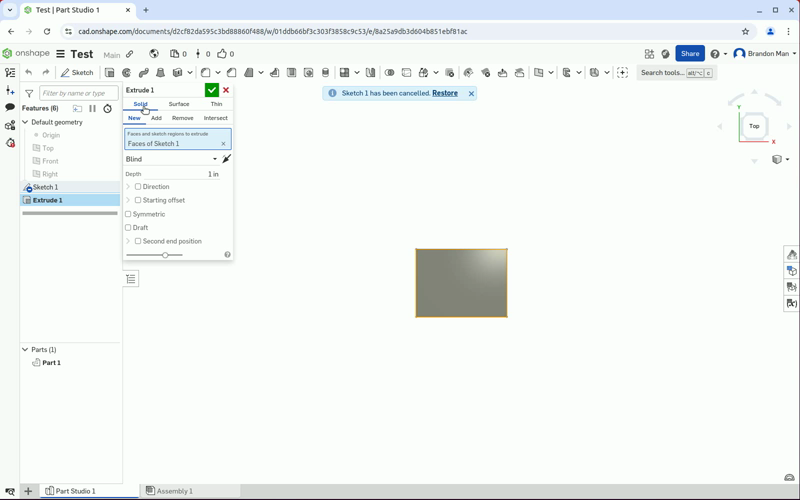
click(143, 106)
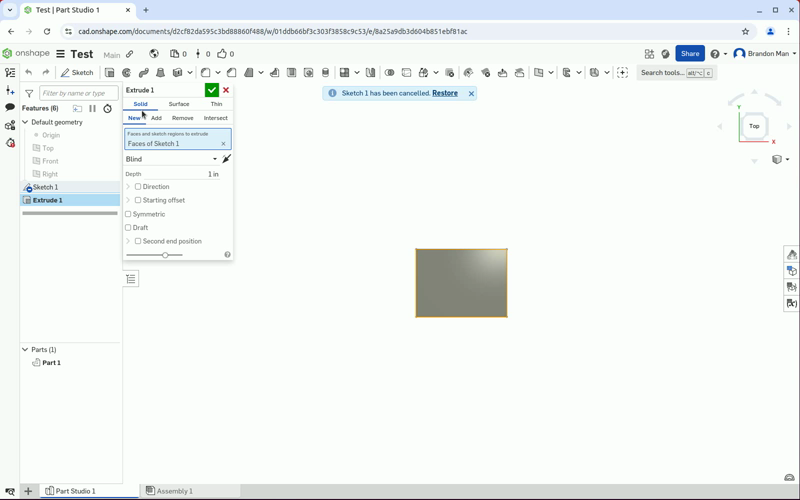
mouse_move(137, 120)
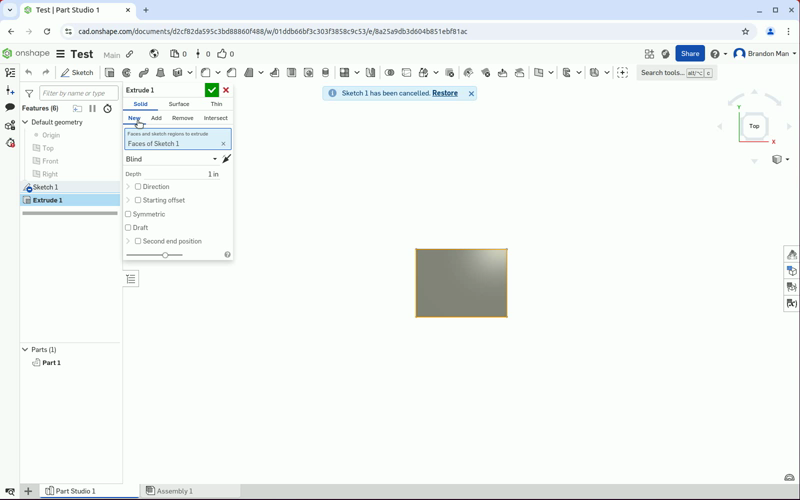
click(137, 120)
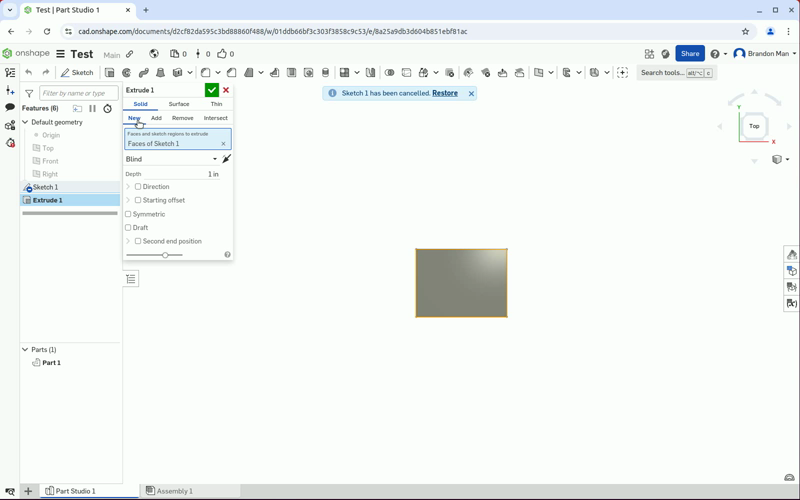
key(tab, 4)
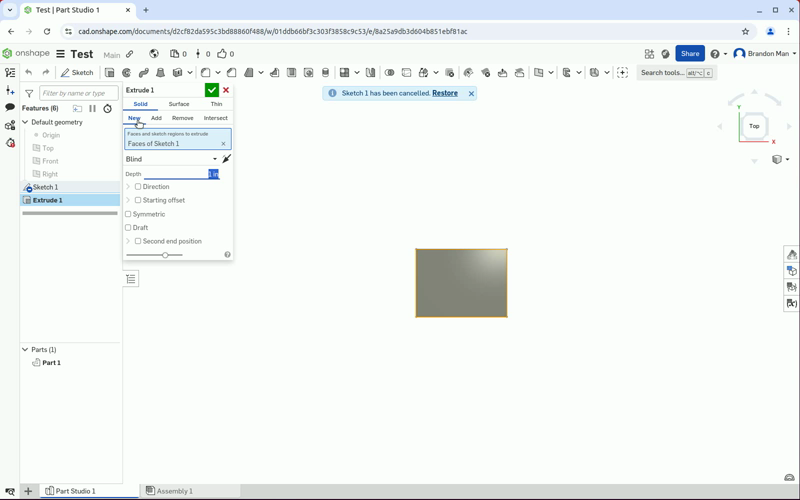
text(18.535)
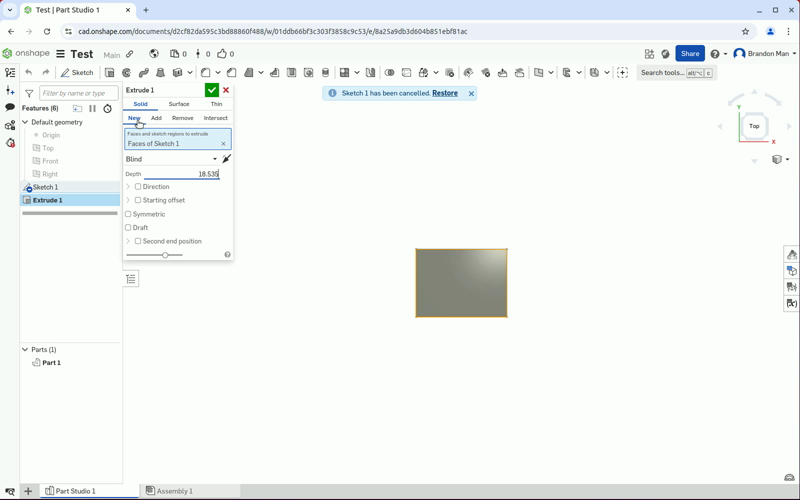
key(enter)
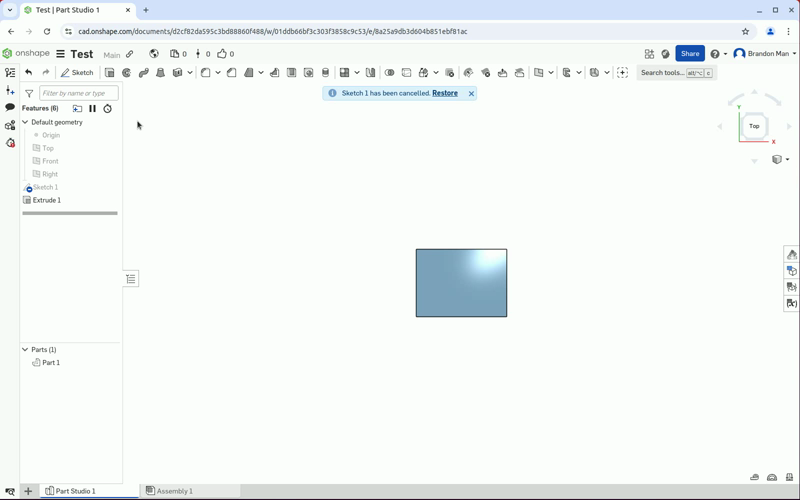
key(shift+h)
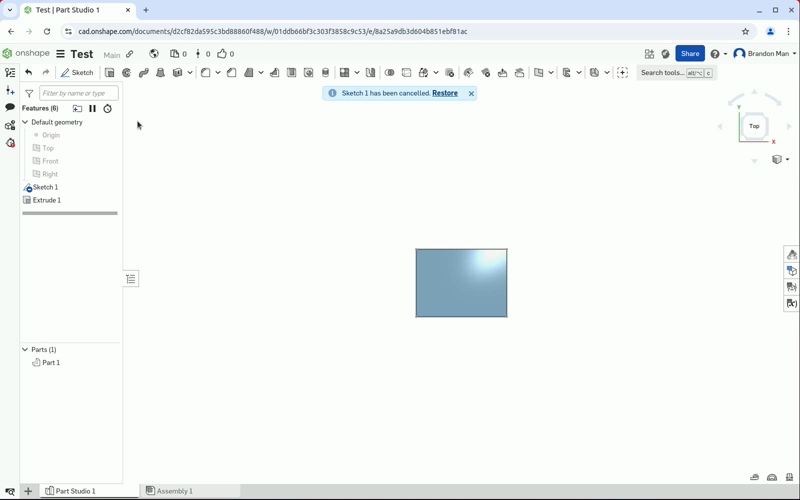
key(shift+h)
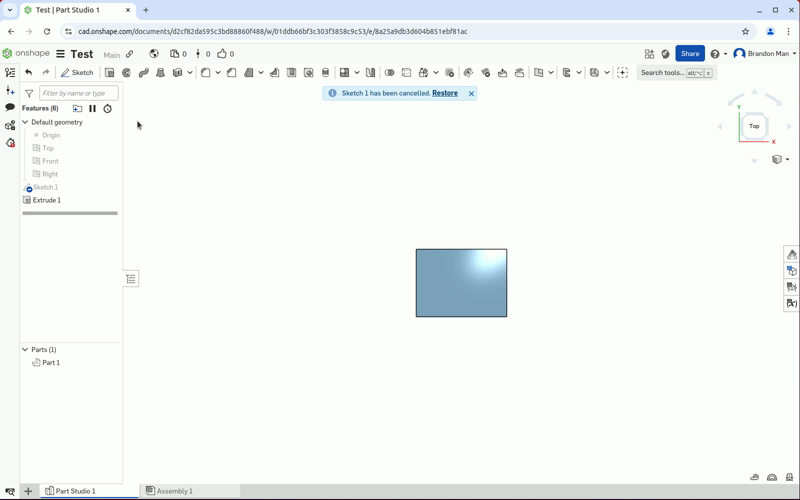
mouse_move(73, 189)
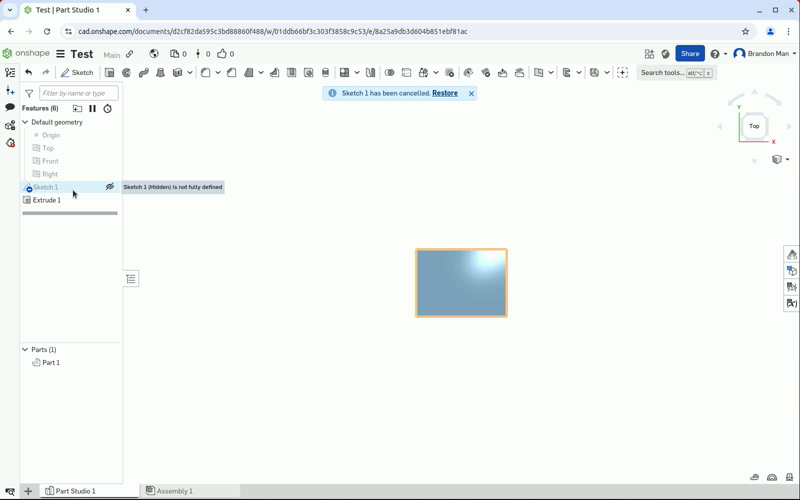
click(73, 189)
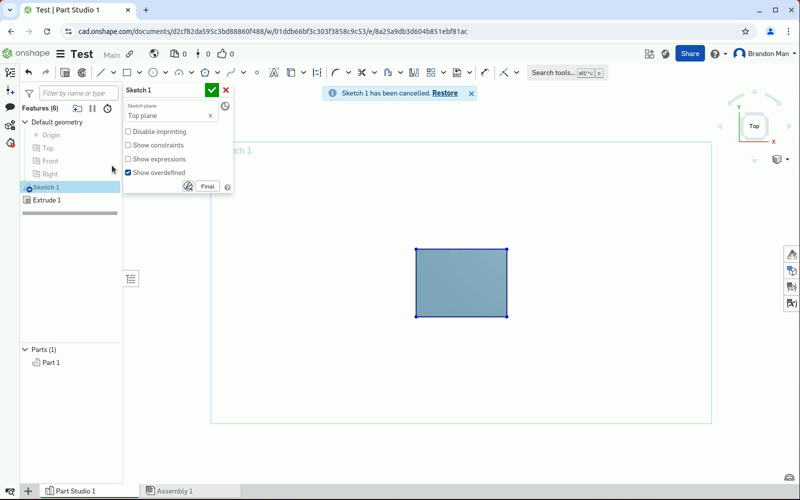
mouse_move(229, 92)
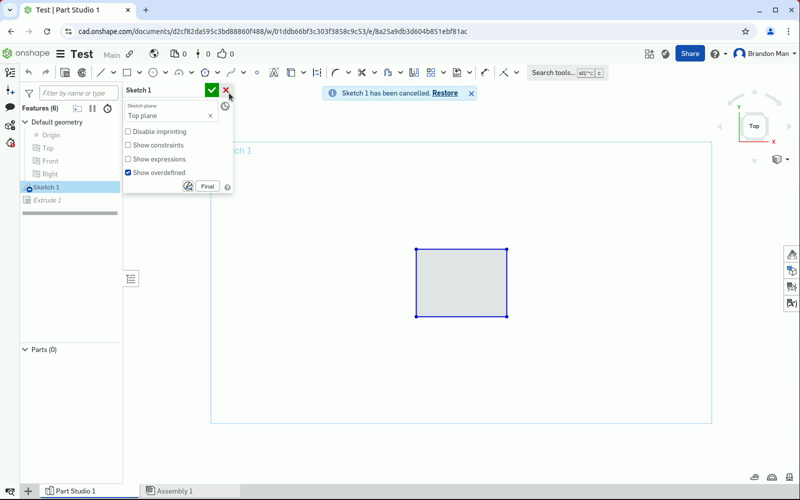
click(229, 92)
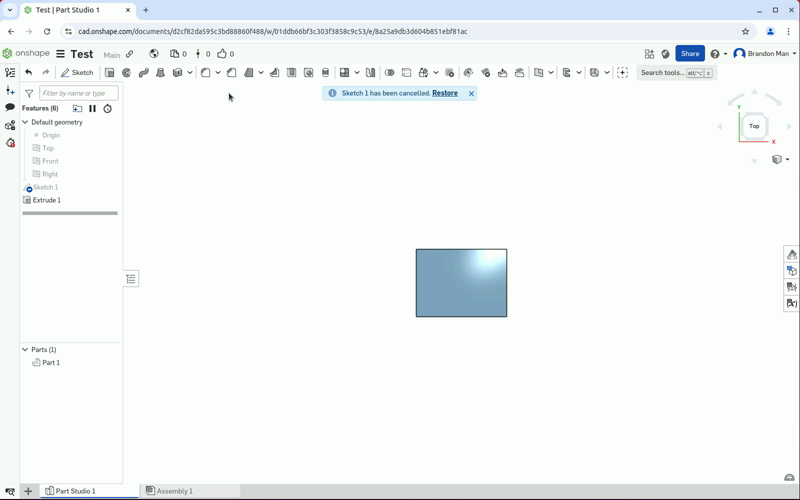
mouse_move(73, 352)
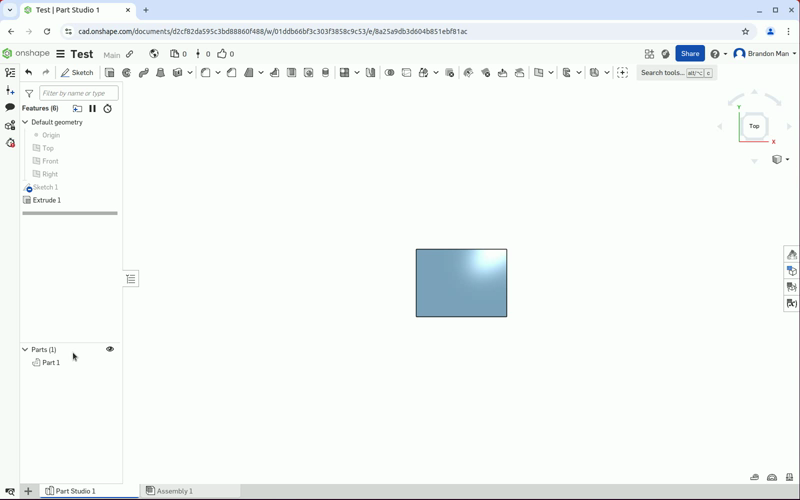
key(y)
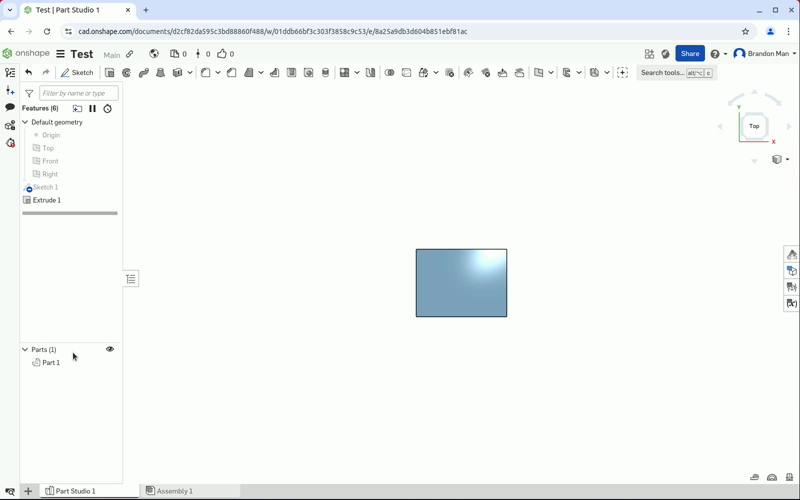
key(shift+p)
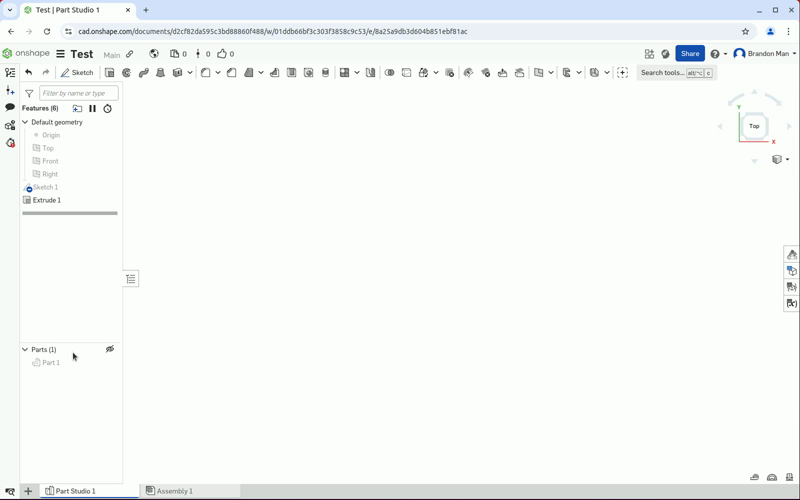
key(space)
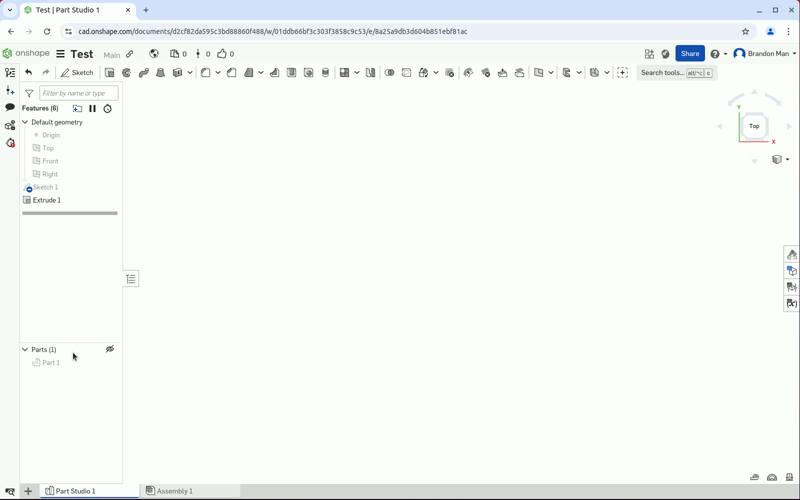
key_down(shift)
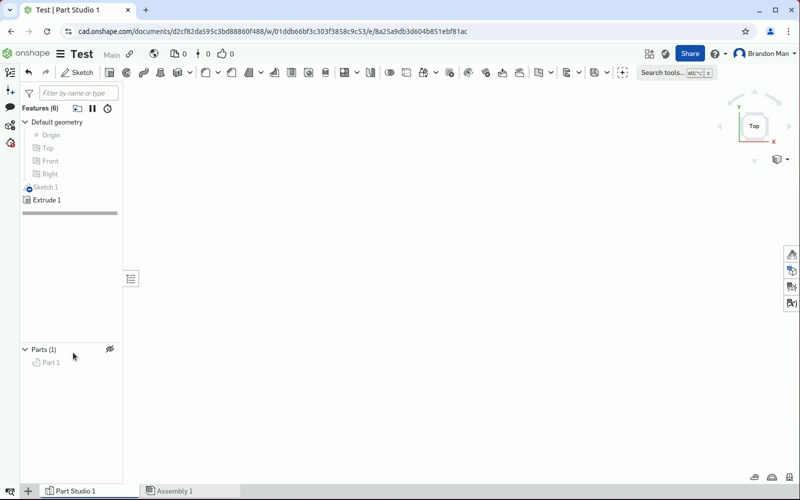
key(up)
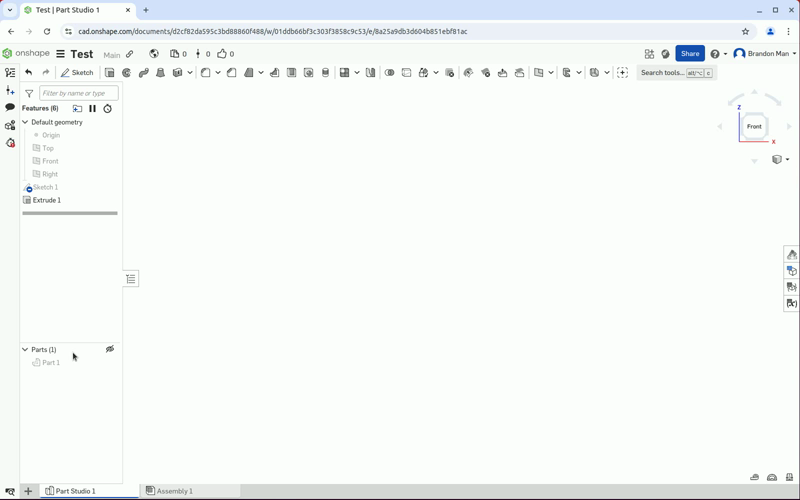
key_up(shift)
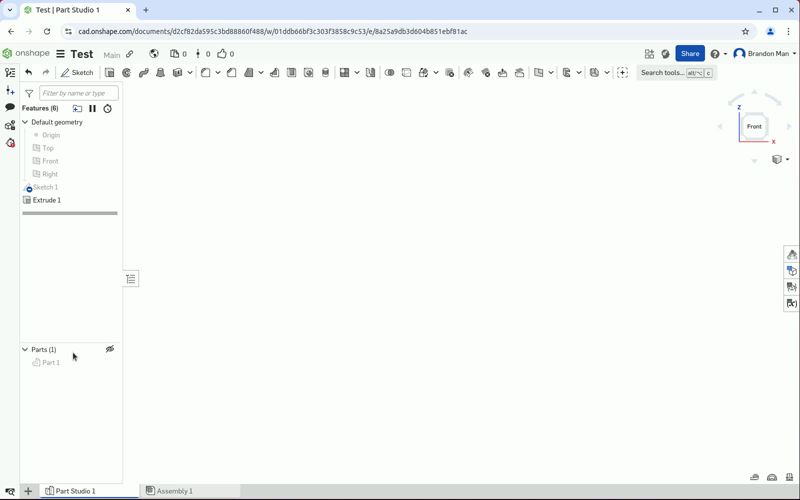
mouse_move(73, 352)
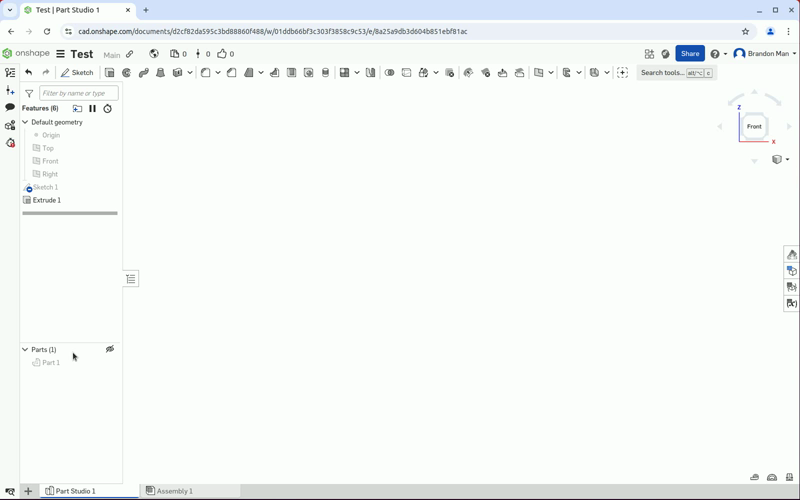
key(shift+y)
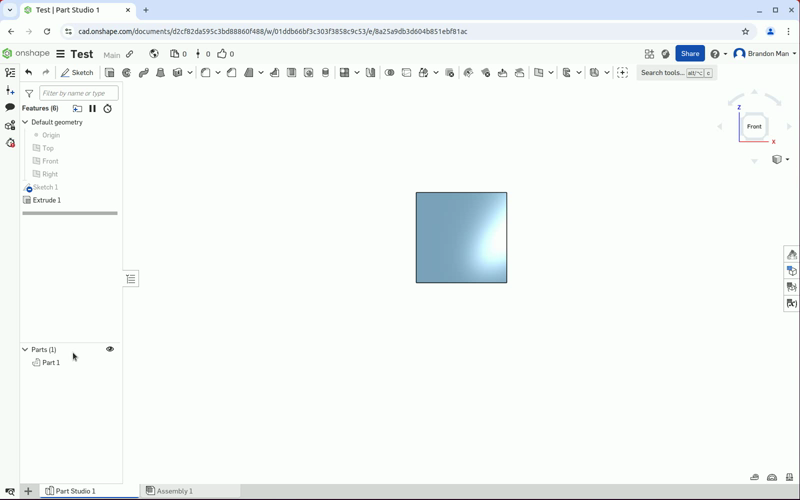
mouse_move(541, 75)
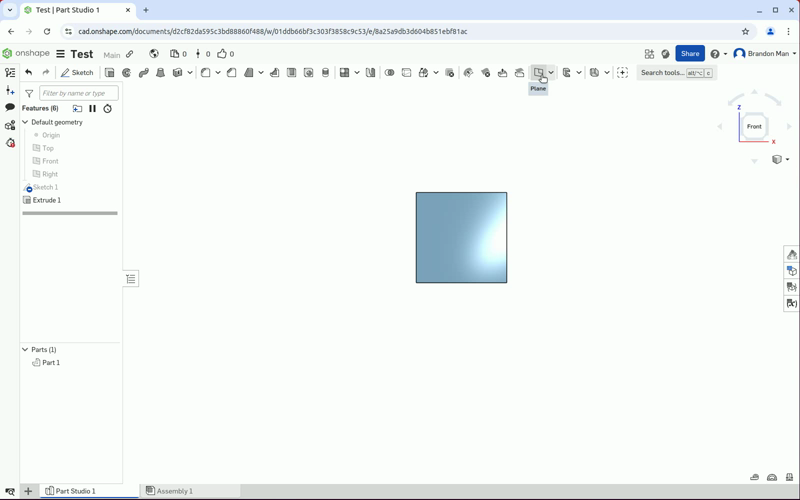
click(541, 75)
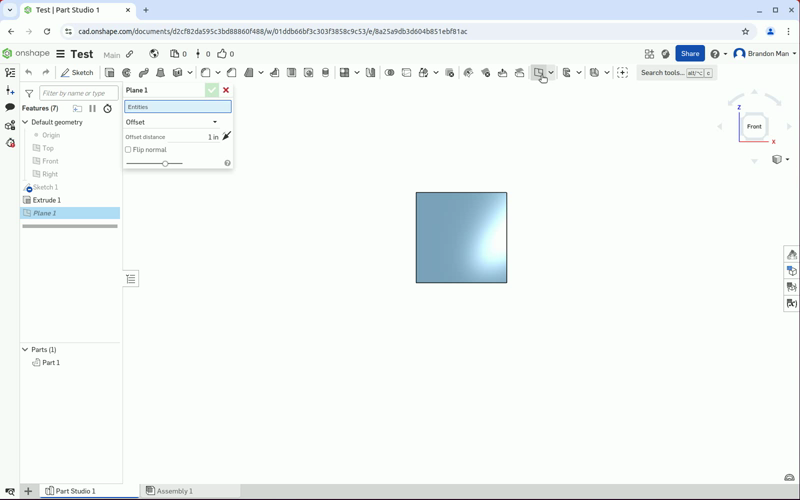
mouse_move(73, 163)
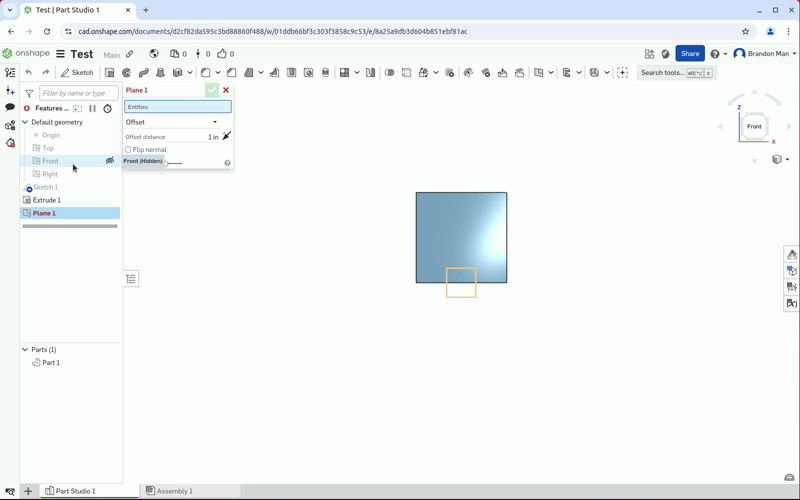
click(73, 163)
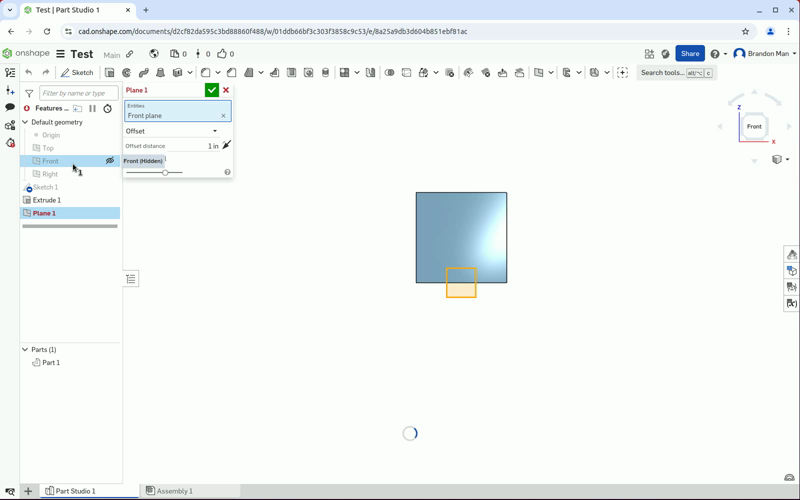
key(tab, 2)
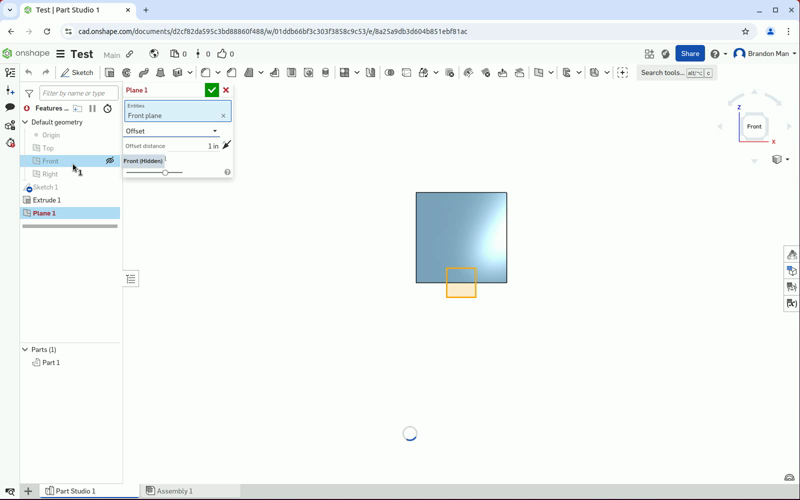
text(6.994)
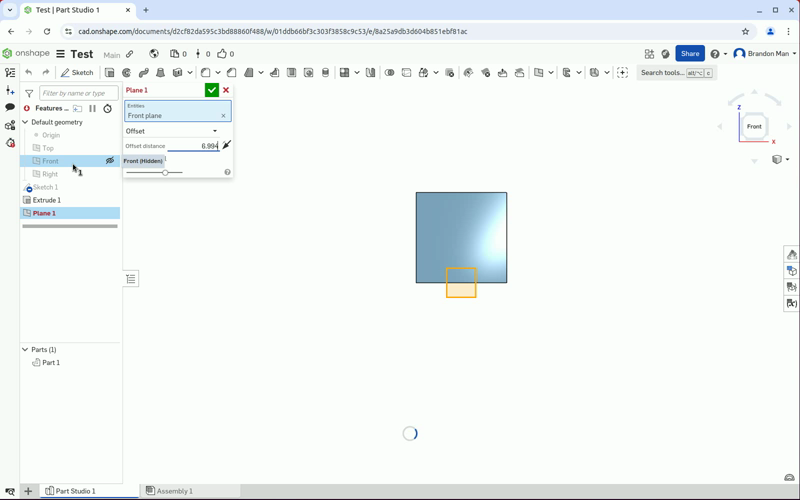
key(enter, 2)
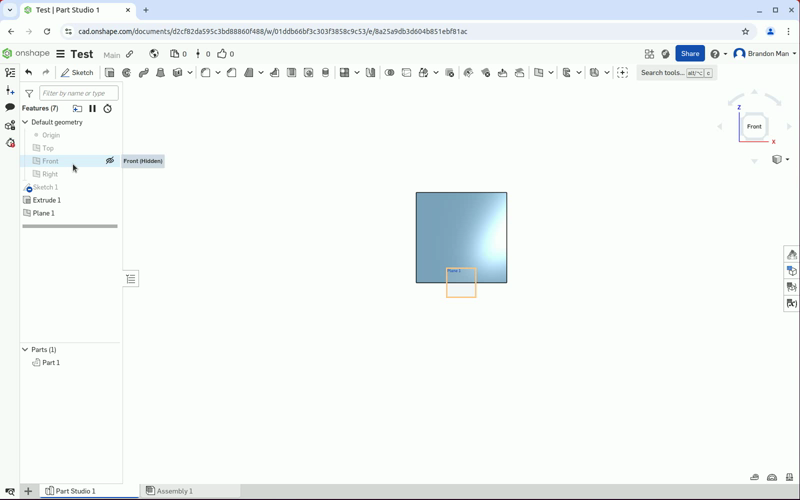
key(shift+s)
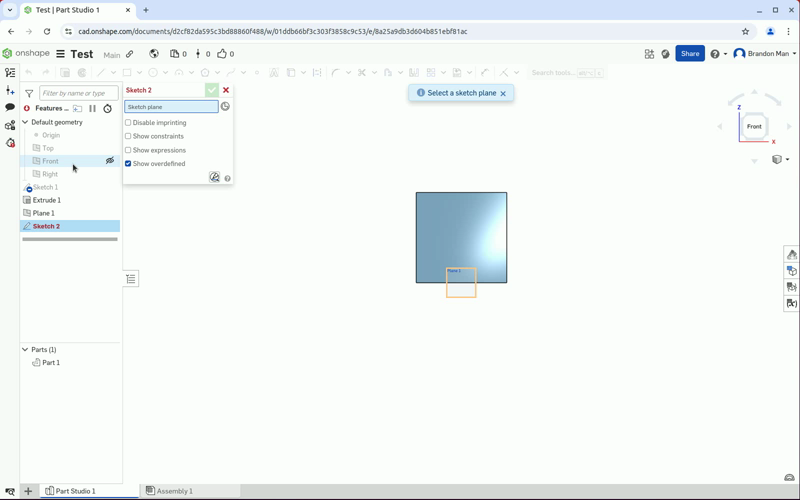
mouse_move(73, 215)
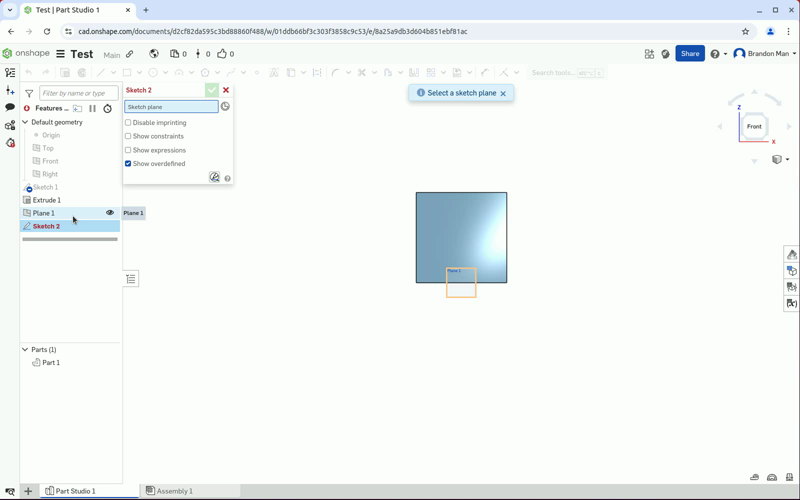
click(73, 215)
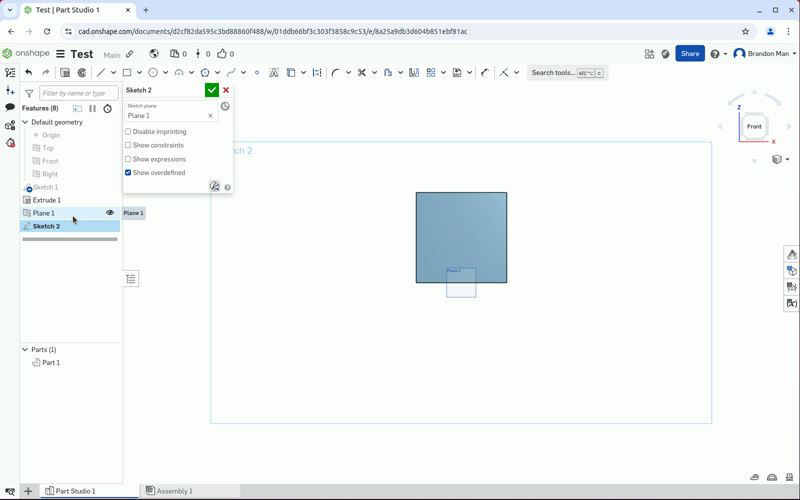
mouse_move(73, 352)
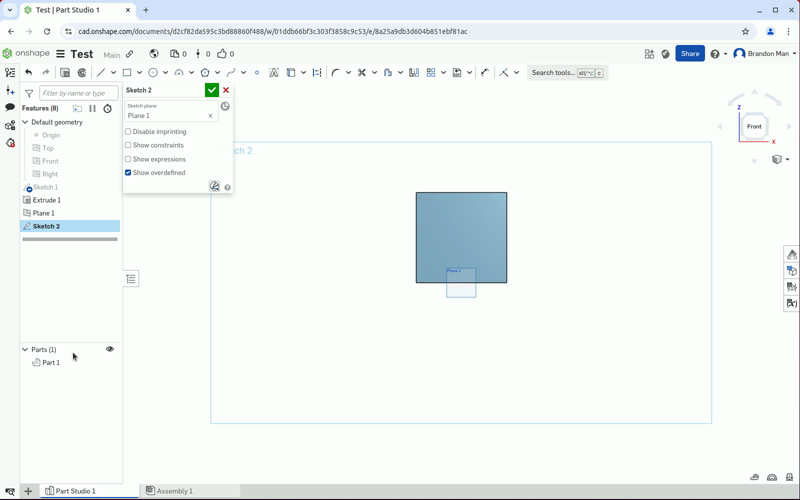
key(y)
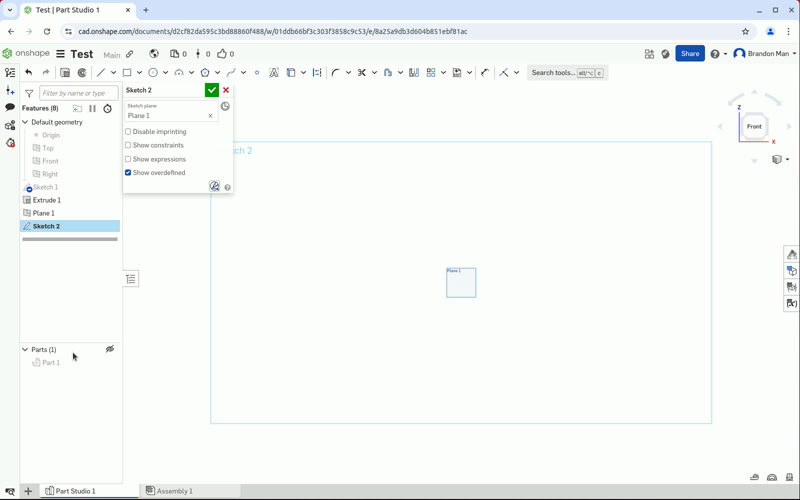
key(l)
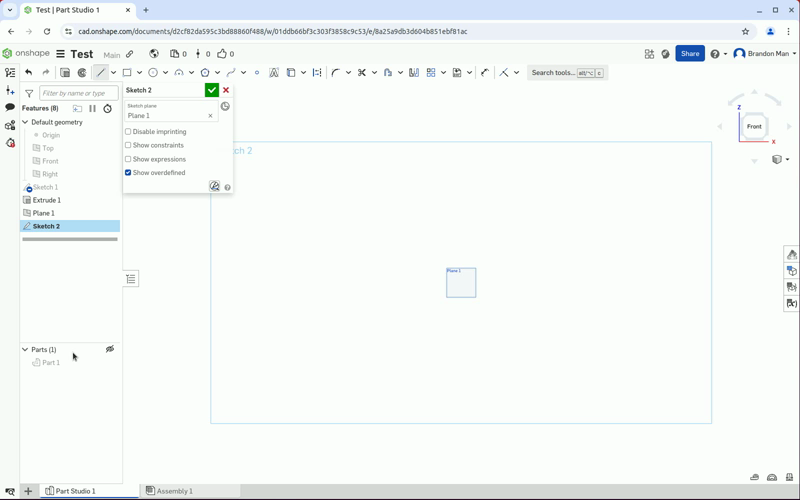
key_down(shift)
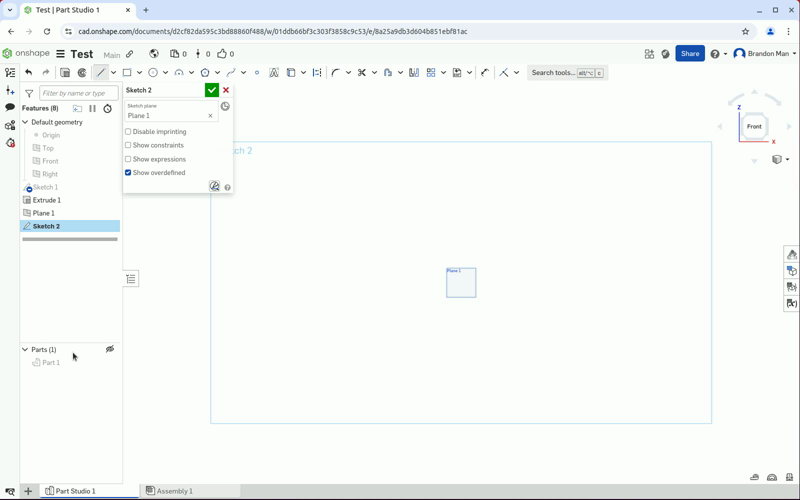
mouse_move(439, 259)
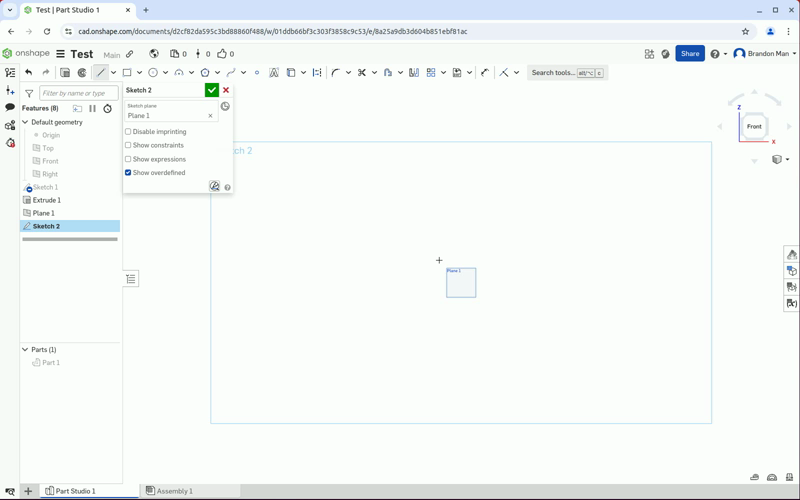
click(439, 259)
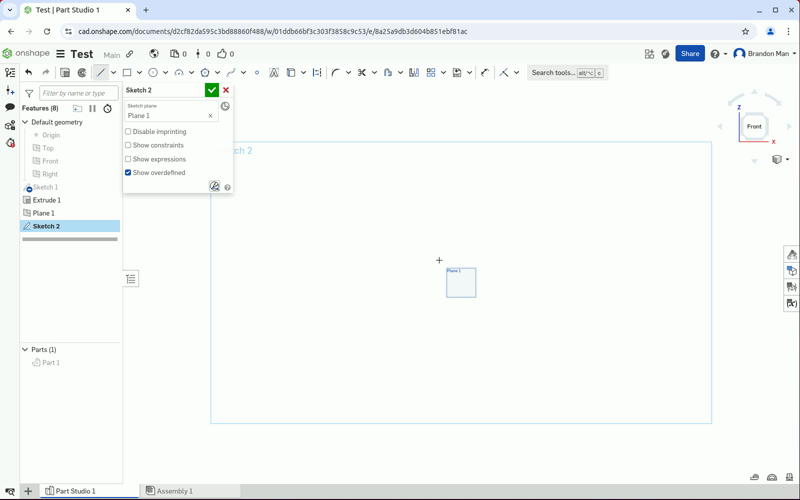
key_up(shift)
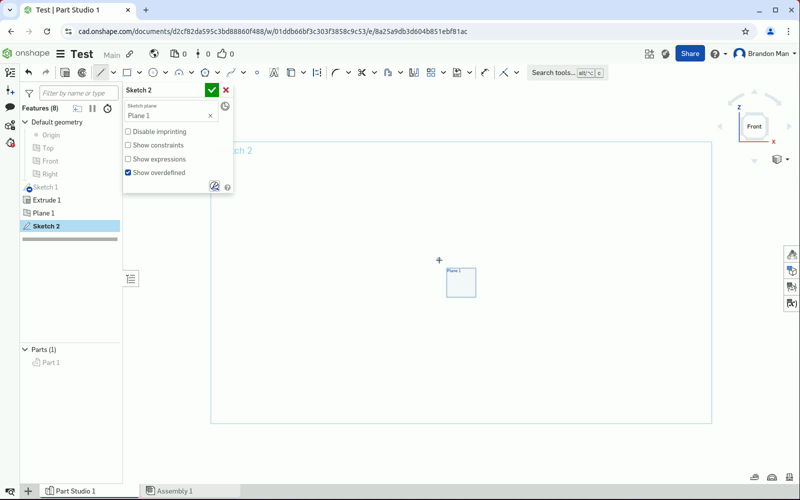
key_down(shift)
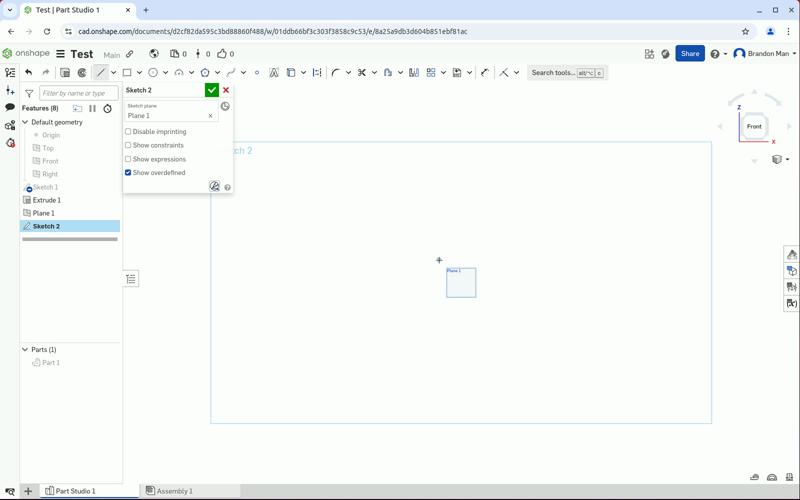
mouse_move(469, 259)
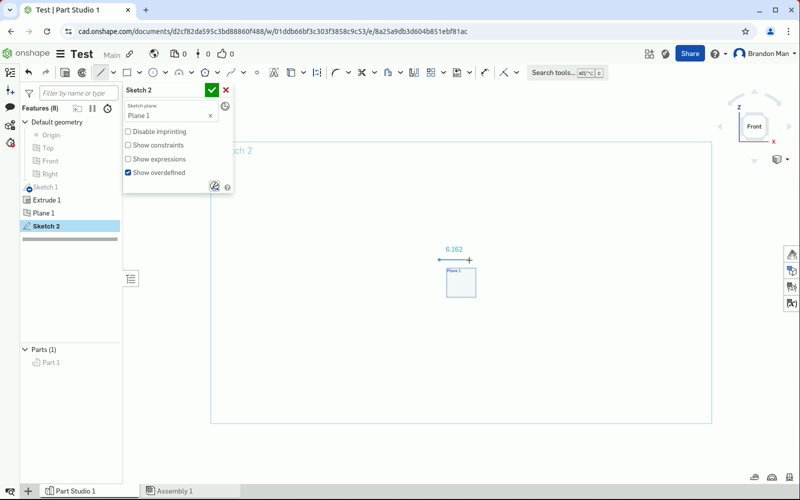
mouse_move(483, 259)
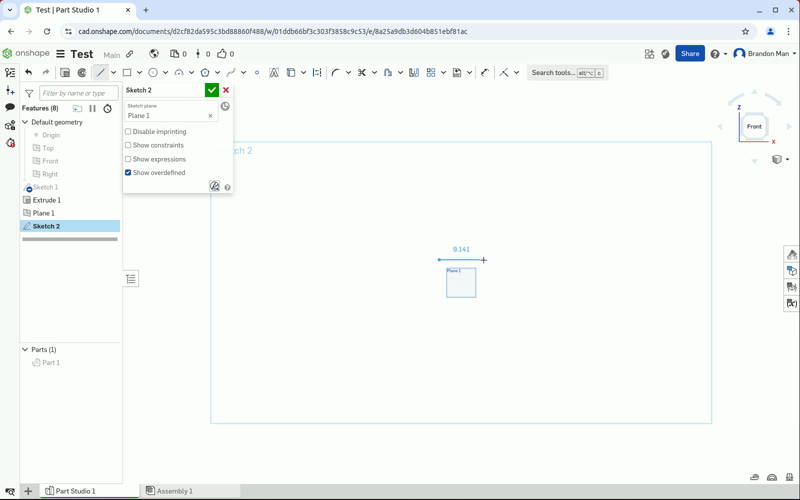
click(483, 259)
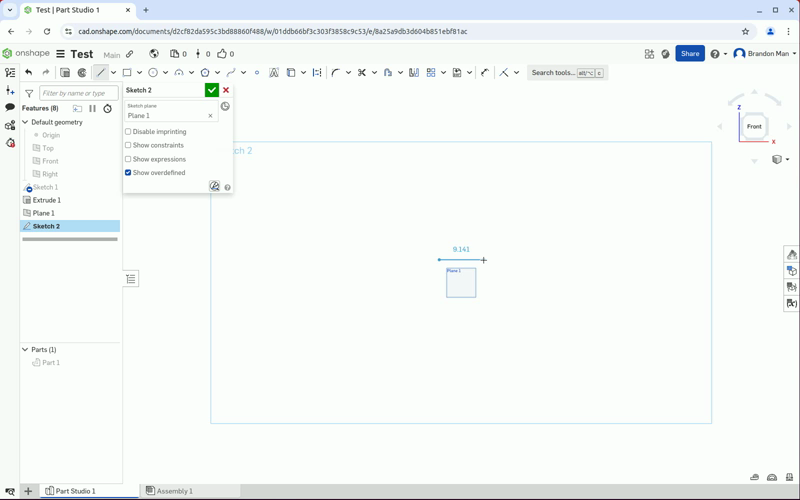
key_up(shift)
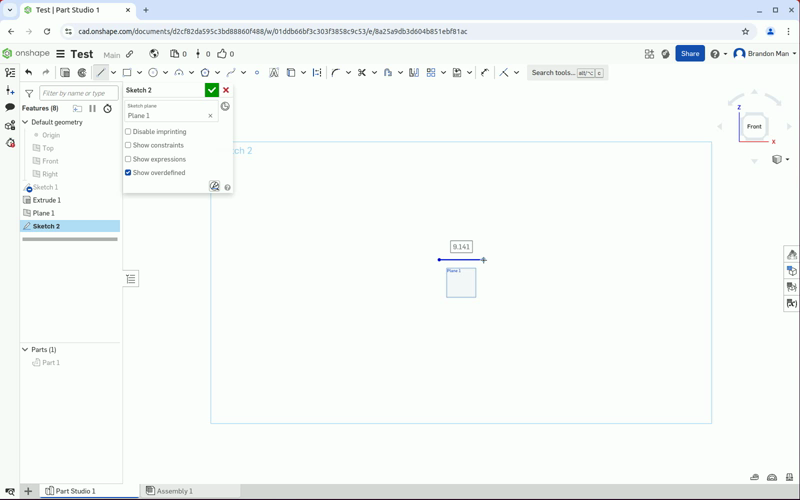
key_down(shift)
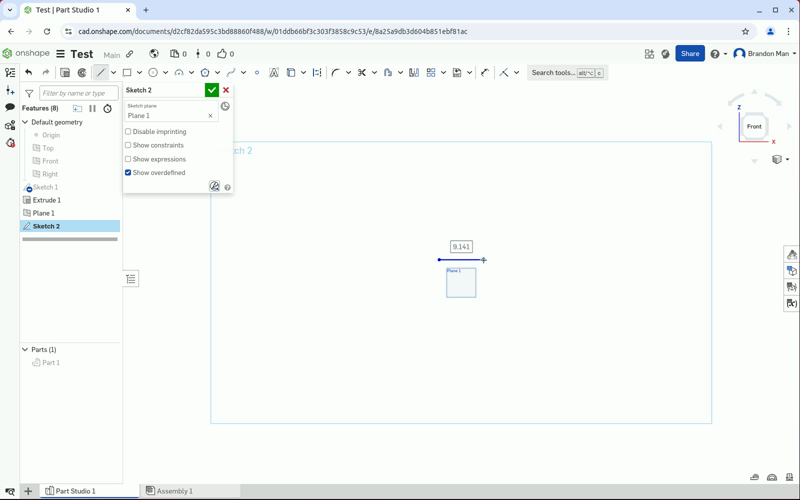
mouse_move(513, 259)
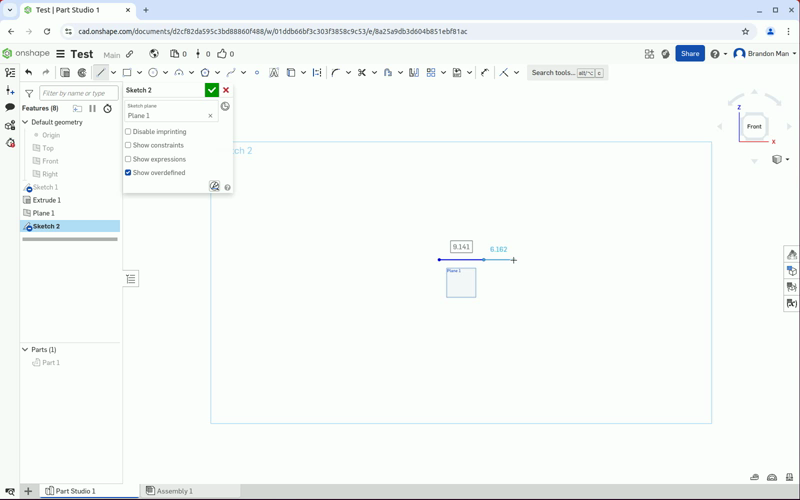
mouse_move(483, 215)
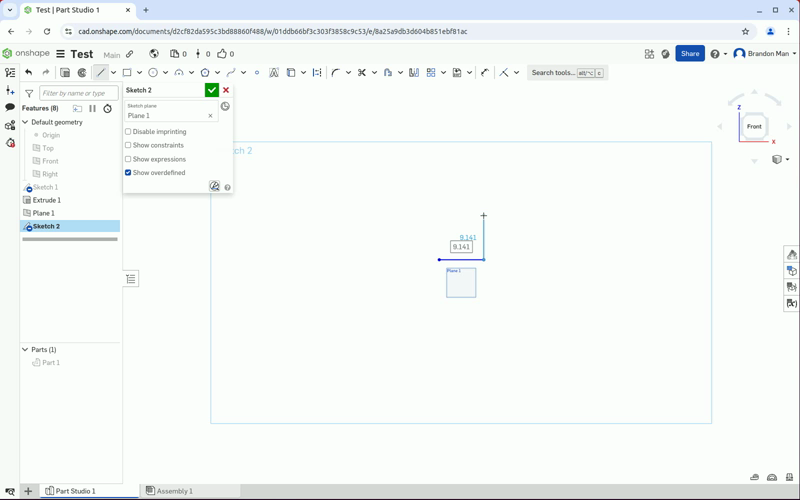
click(483, 215)
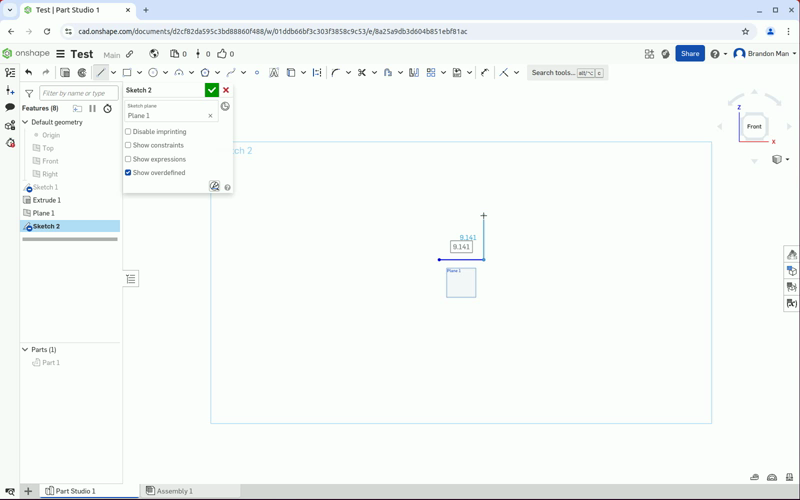
key_up(shift)
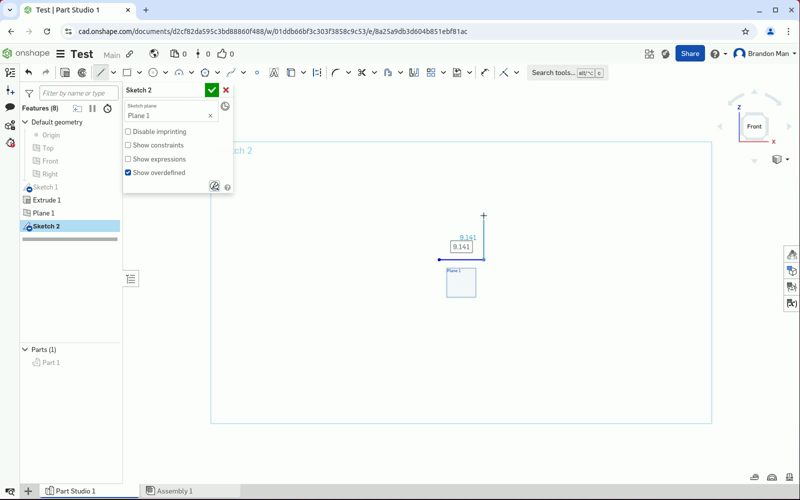
key_down(shift)
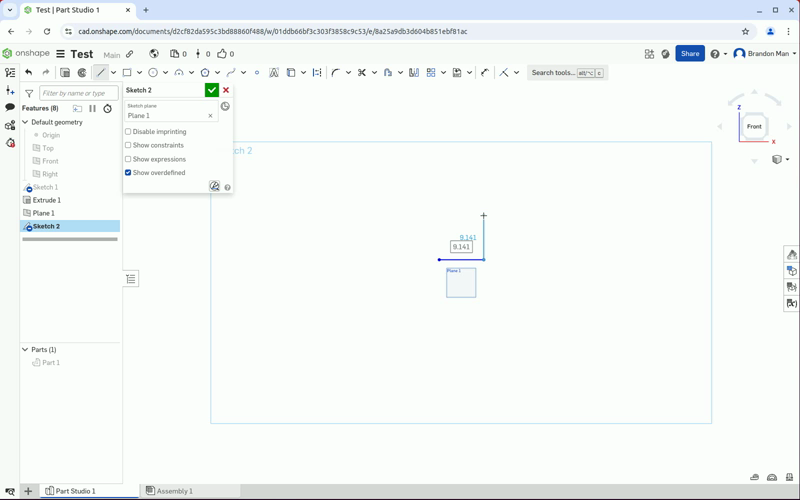
mouse_move(513, 215)
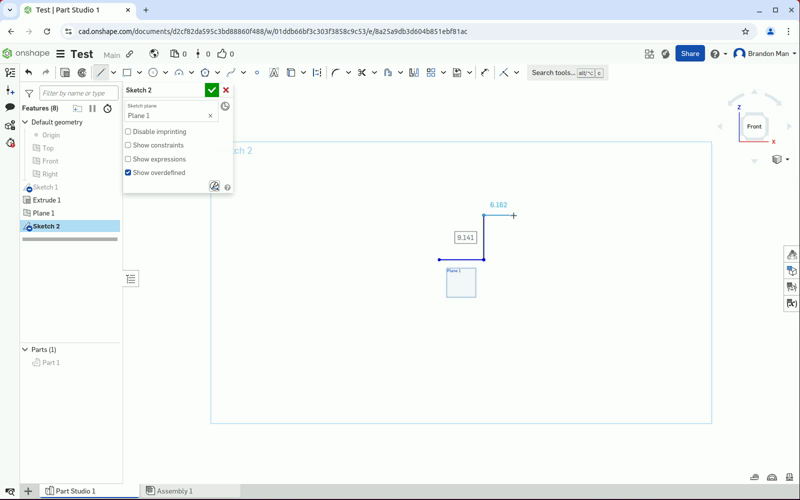
mouse_move(439, 215)
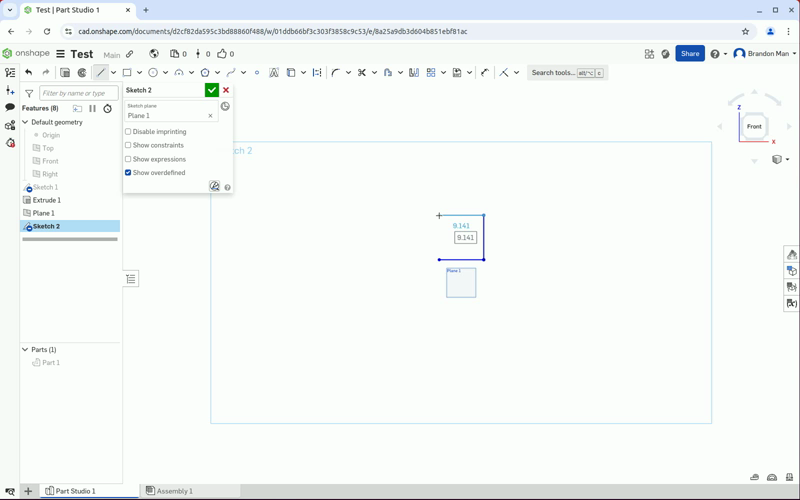
click(439, 215)
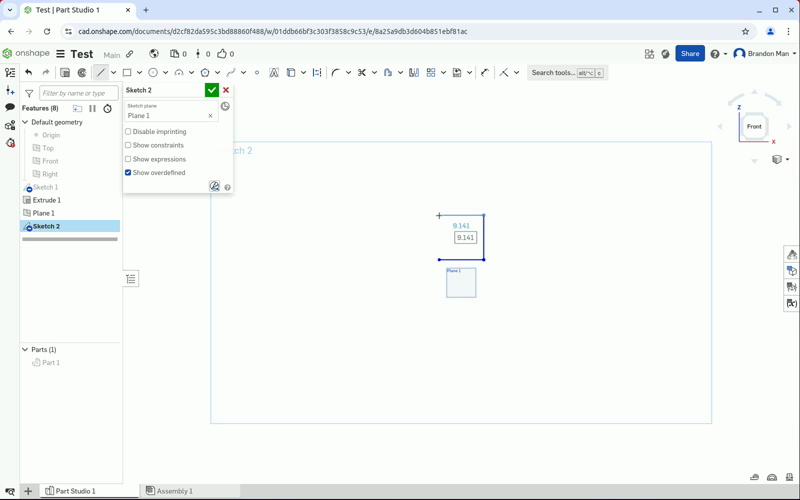
key_up(shift)
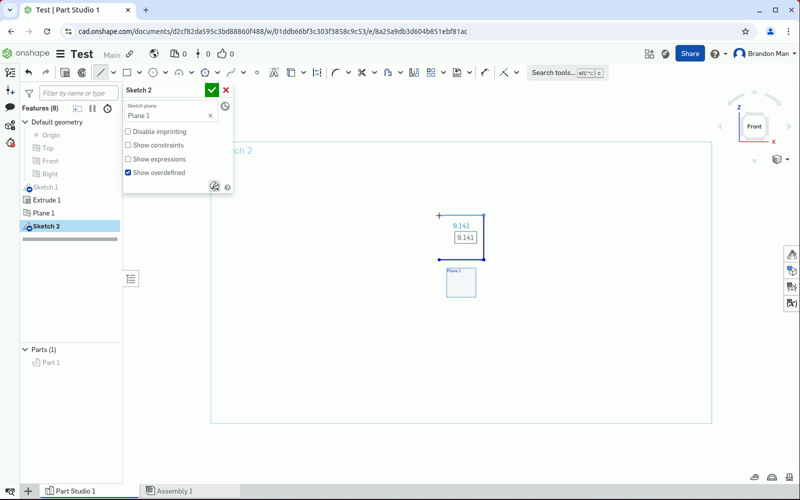
mouse_move(469, 215)
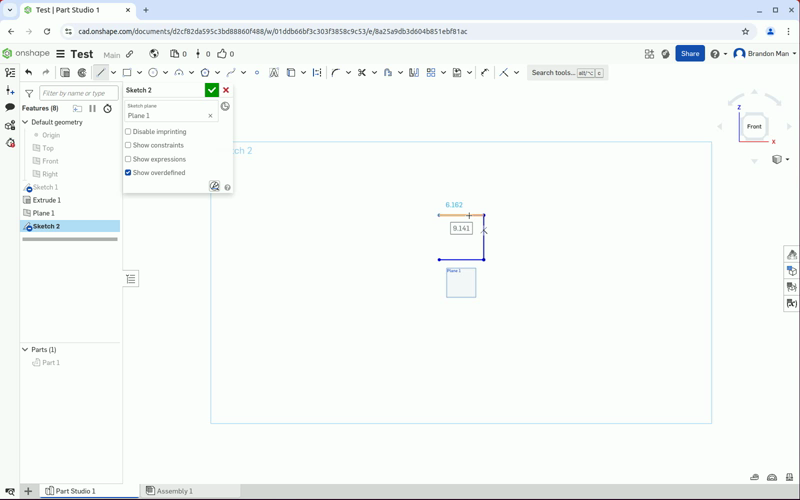
key_down(shift)
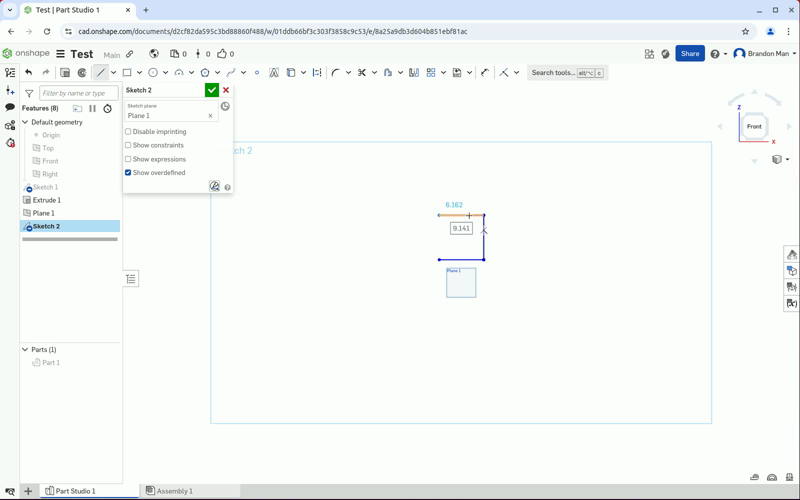
mouse_move(439, 259)
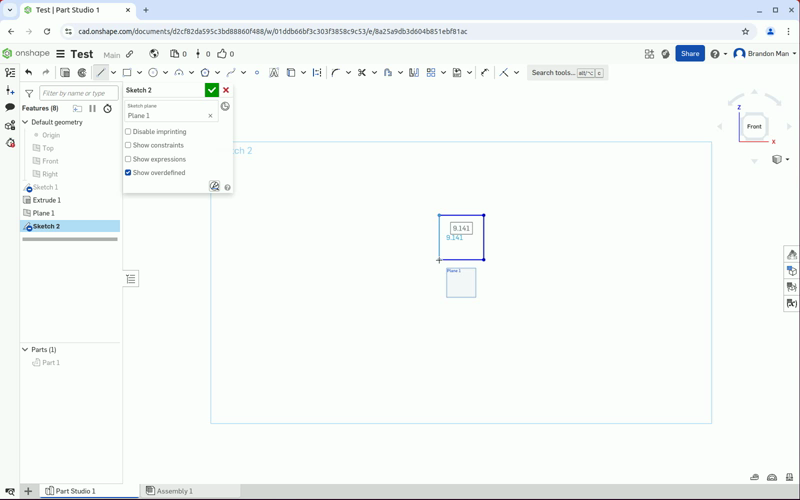
key_up(shift)
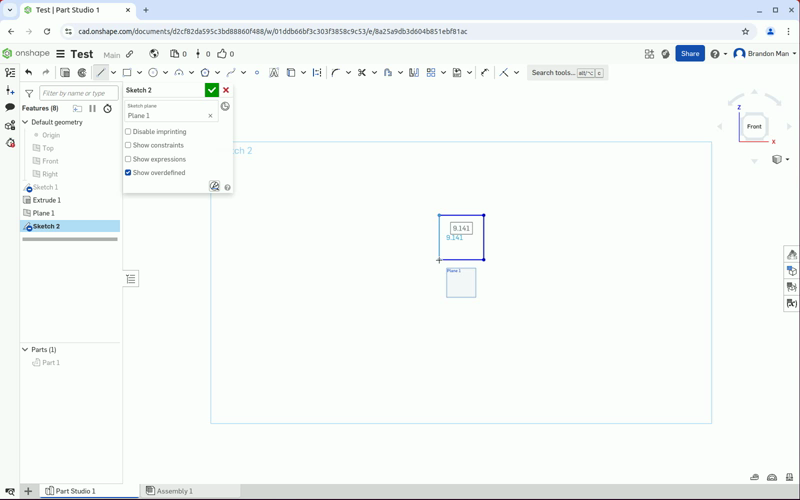
click(439, 259)
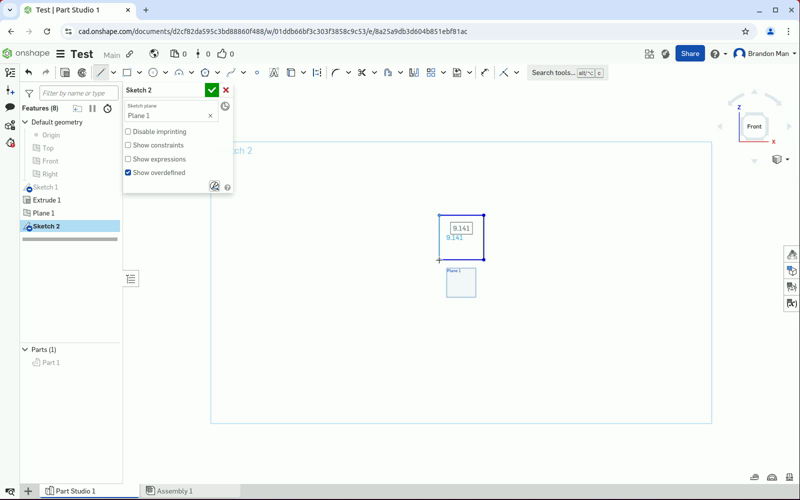
key(esc)
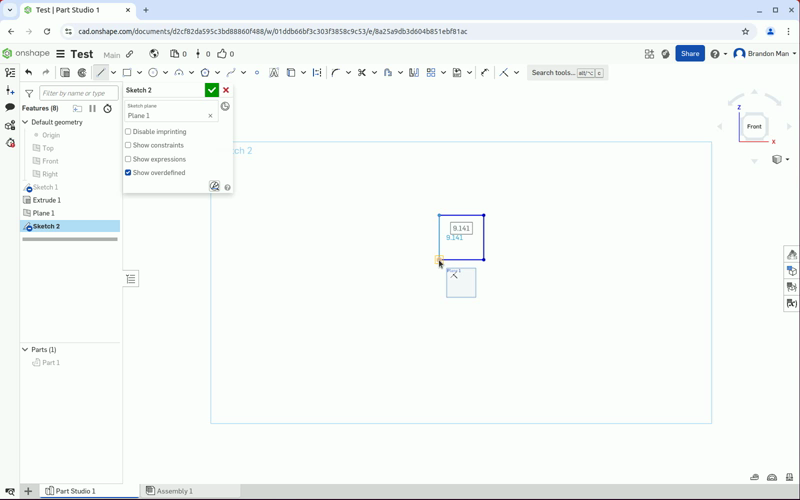
mouse_move(480, 252)
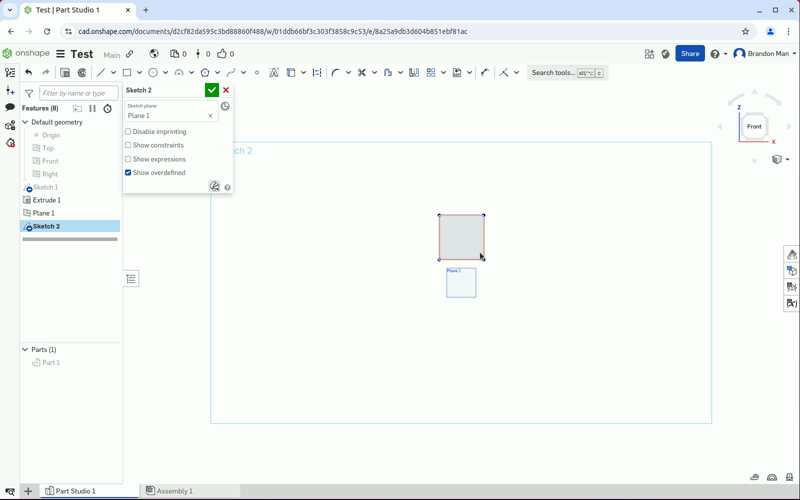
click(480, 252)
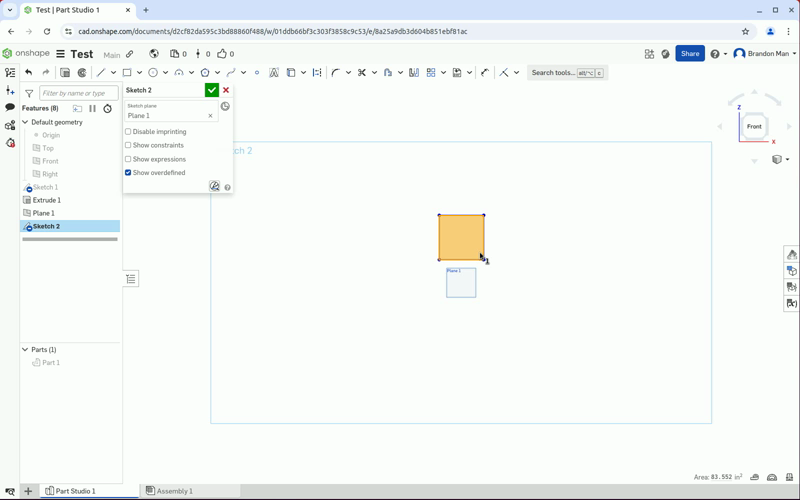
mouse_move(73, 352)
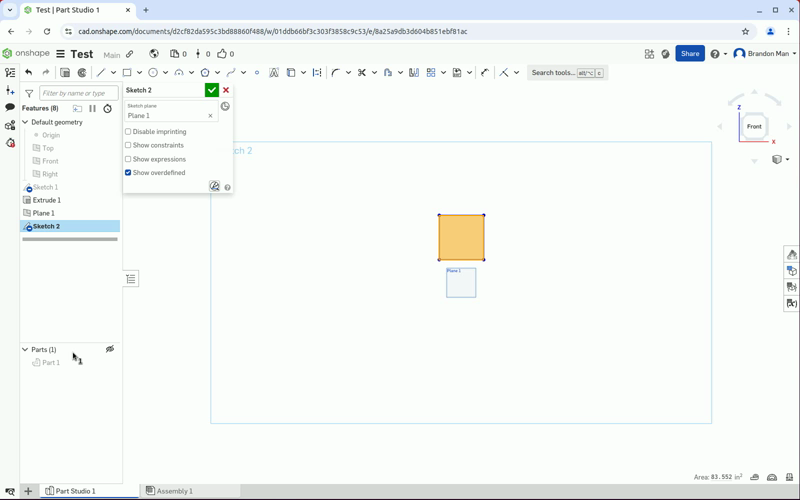
key(shift+y)
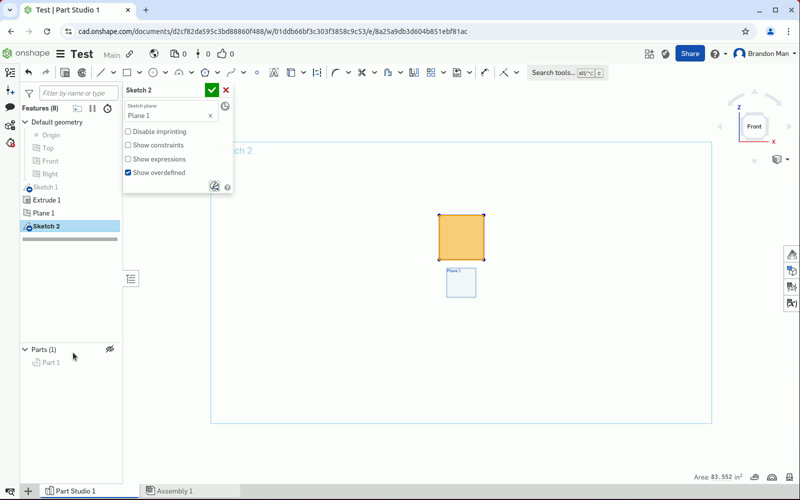
key(shift+e)
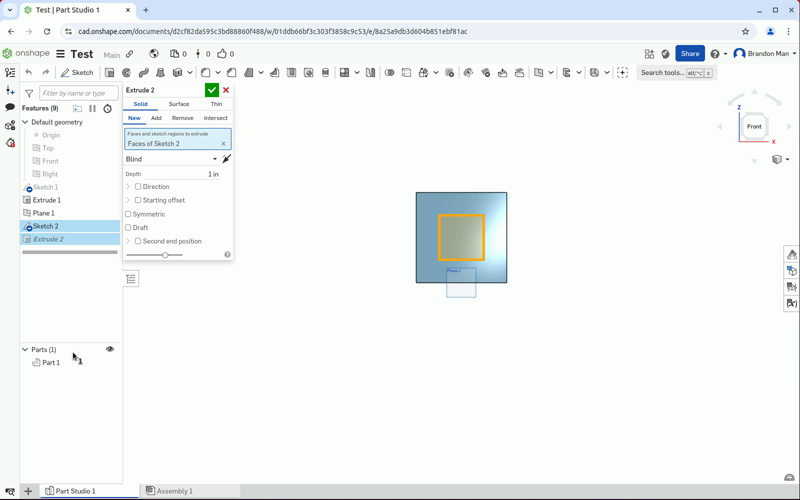
mouse_move(143, 106)
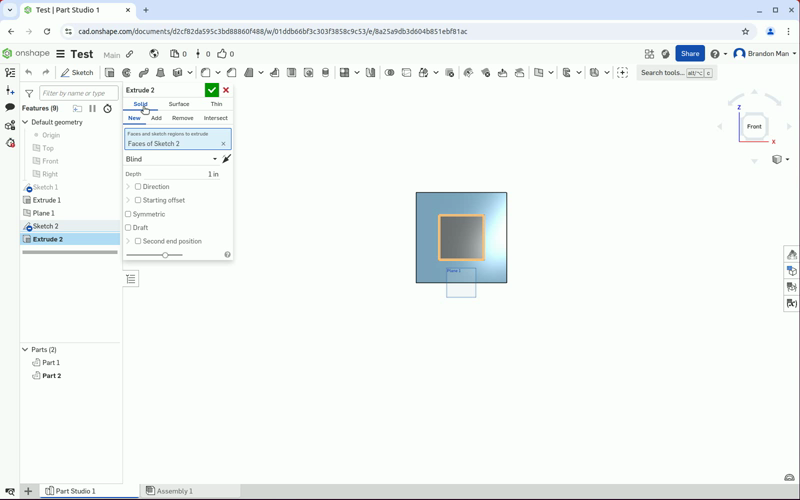
click(143, 106)
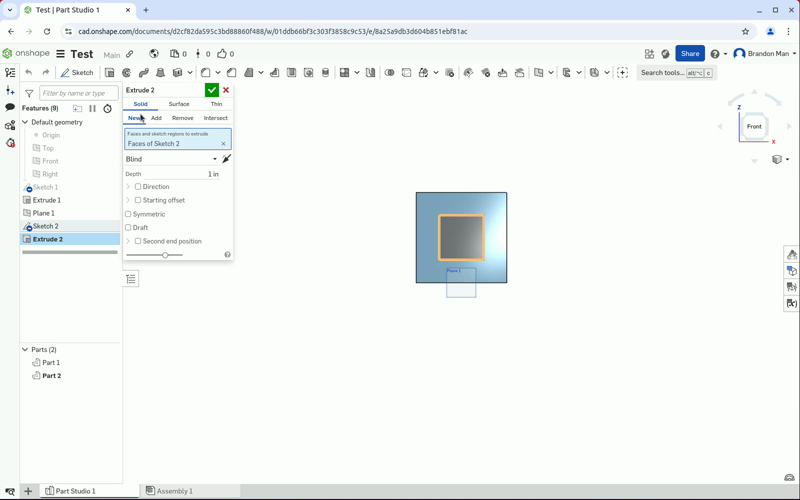
mouse_move(137, 120)
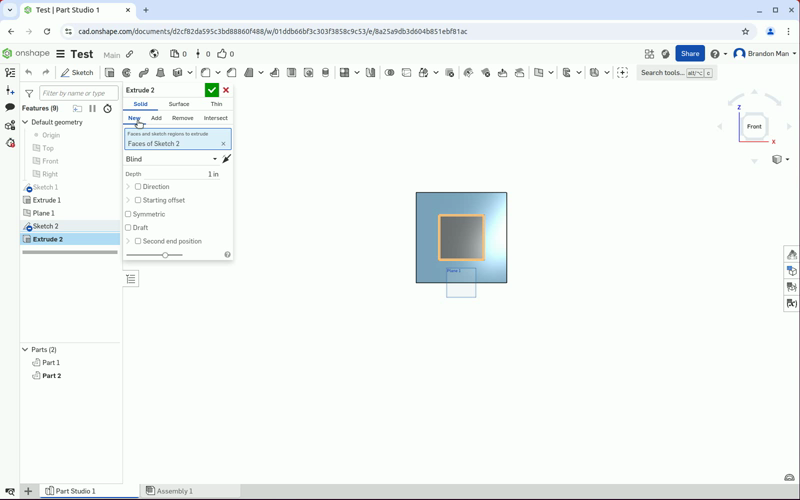
click(137, 120)
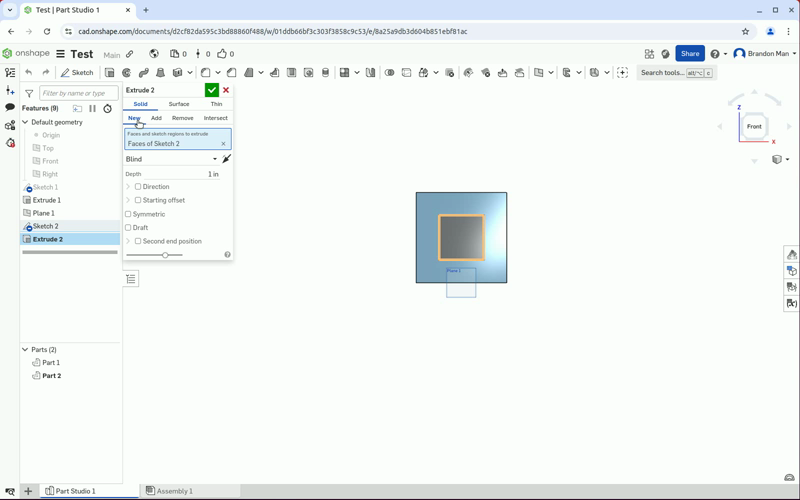
key(tab, 4)
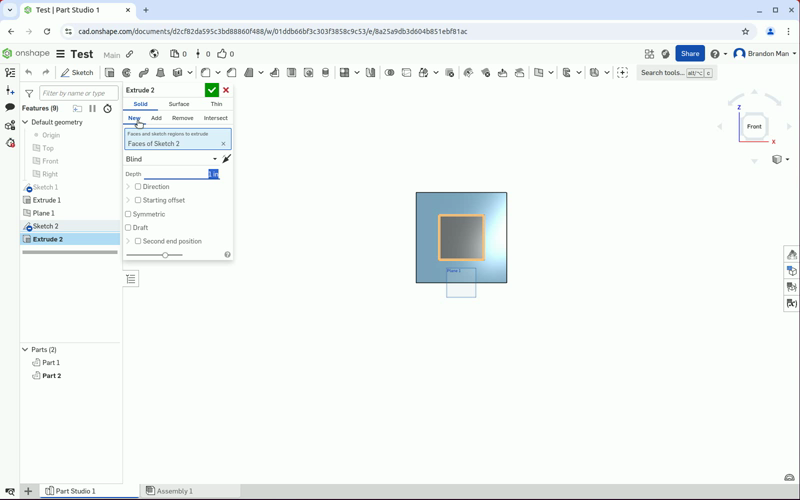
text(6.981)
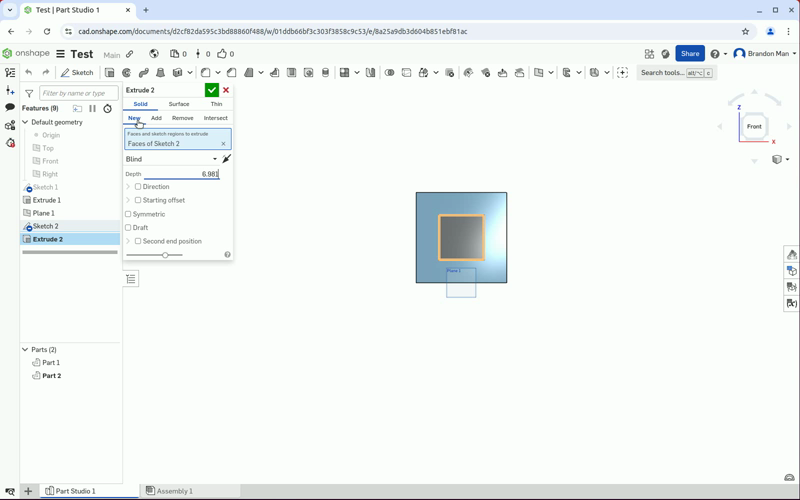
key(enter)
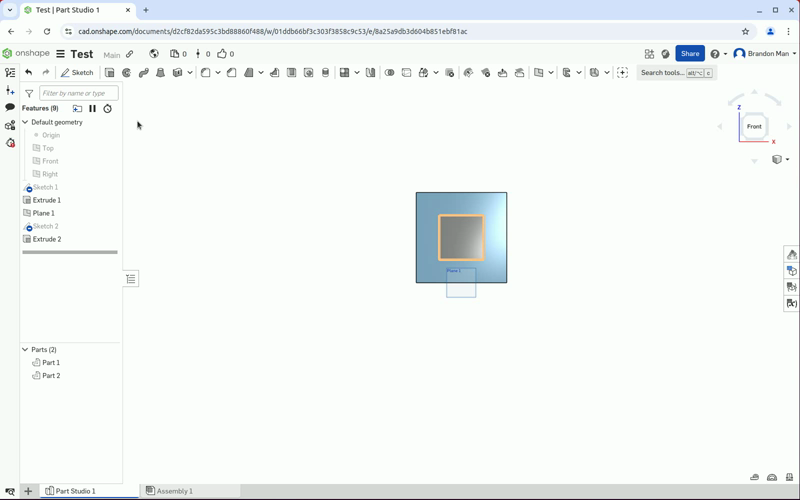
key(shift+h)
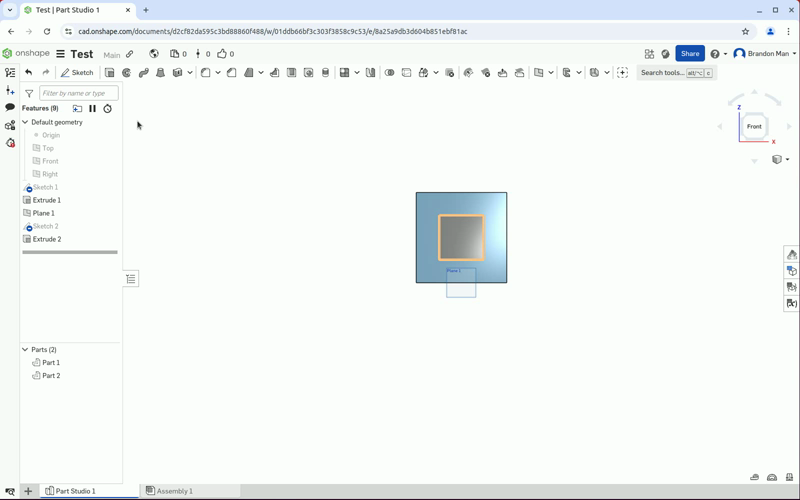
key(shift+h)
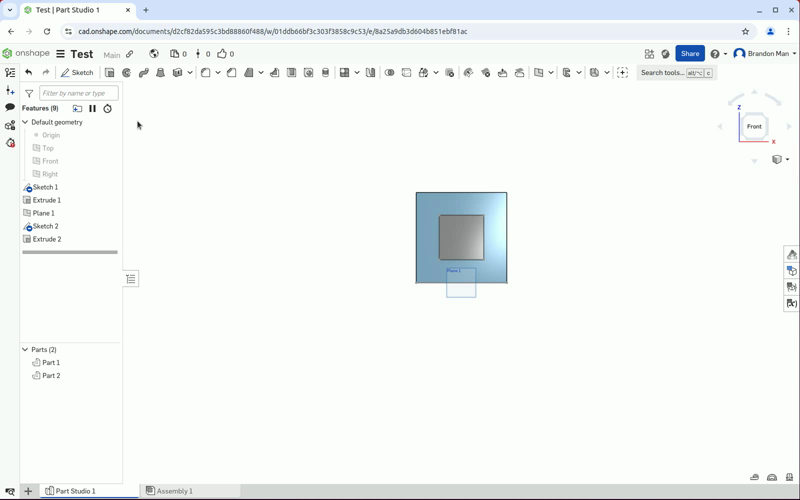
key(shift+7)
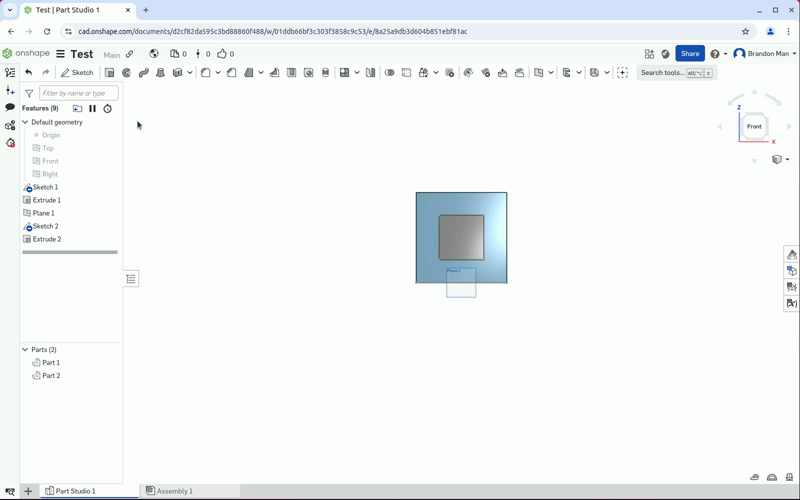
key(left, 2)
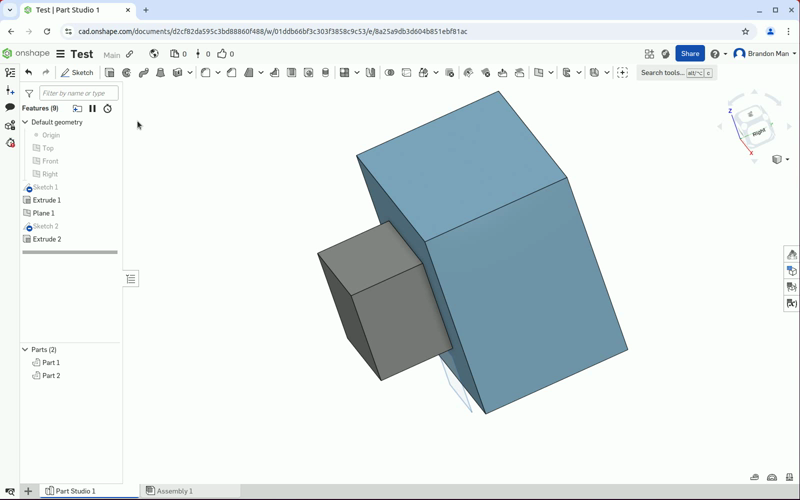
key(down, 2)
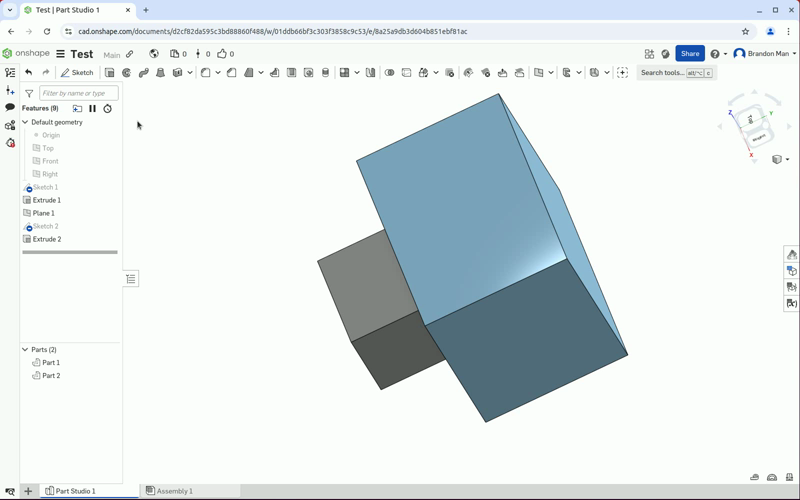
key(up, 2)
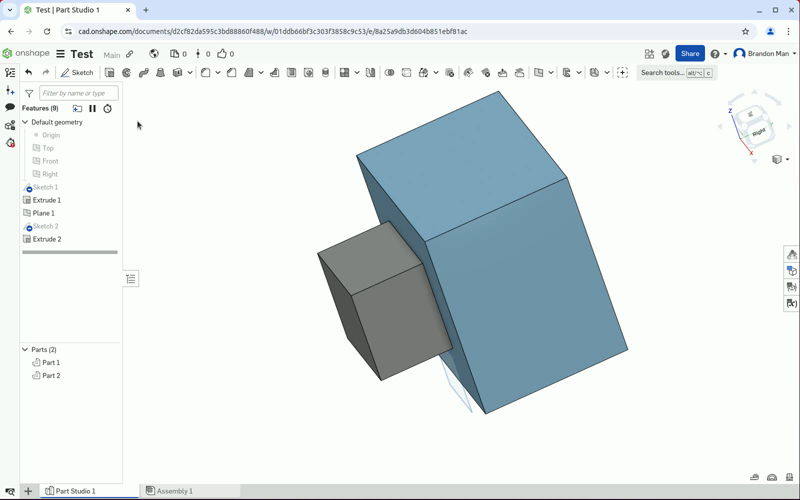
key(right, 2)
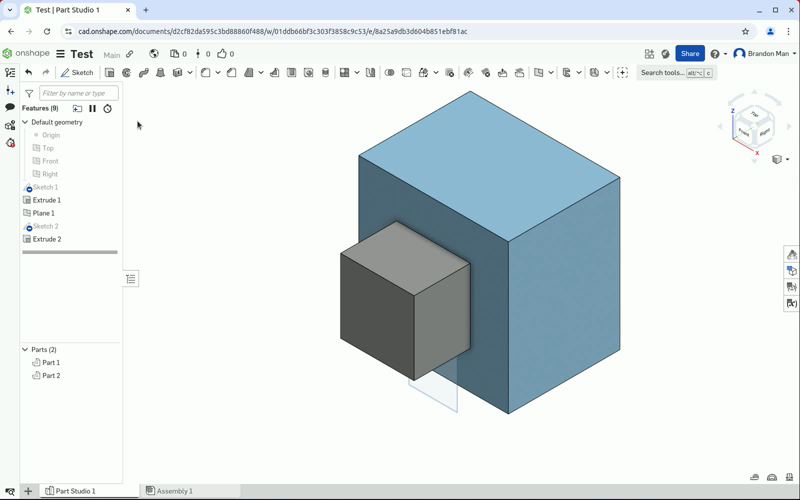
mouse_move(73, 189)
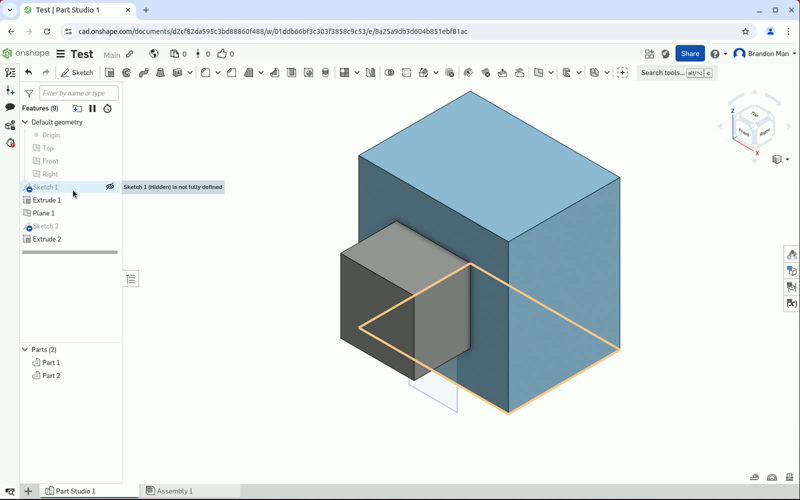
click(73, 189)